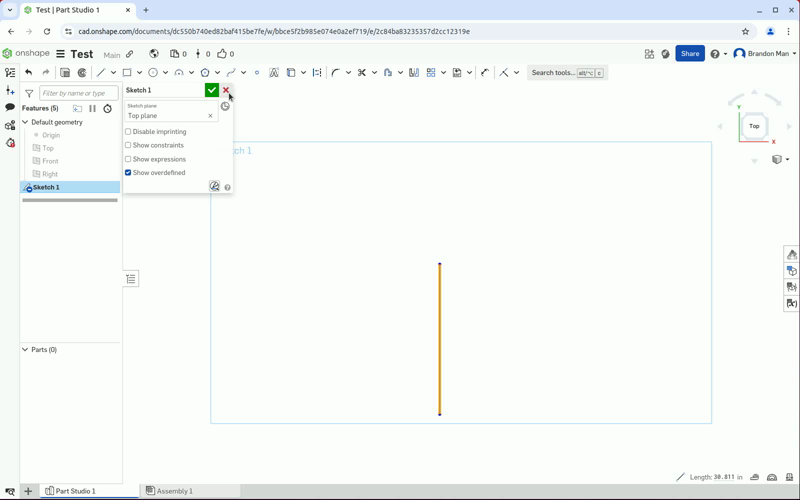
key(shift+h)
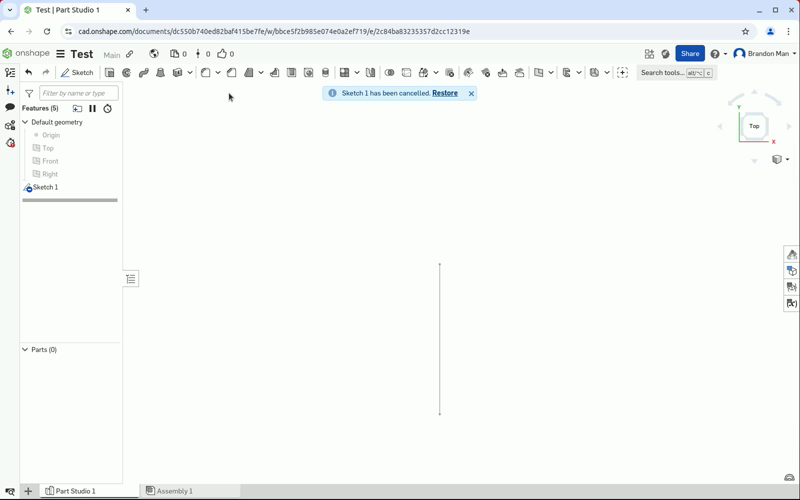
mouse_move(73, 352)
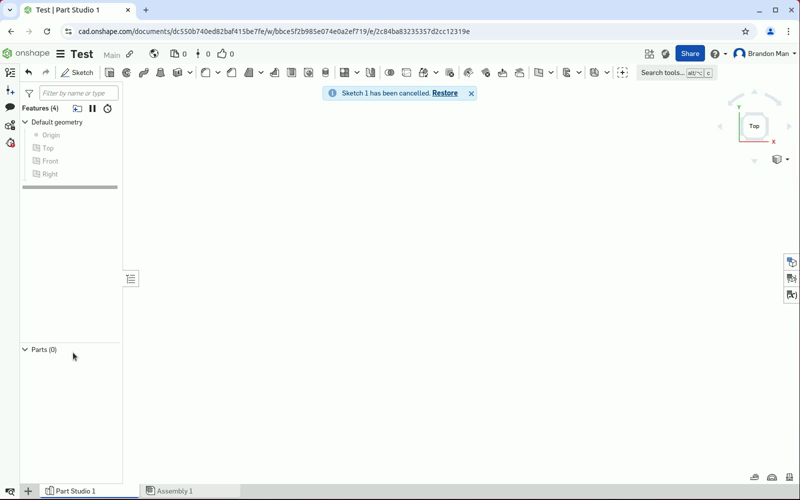
key(y)
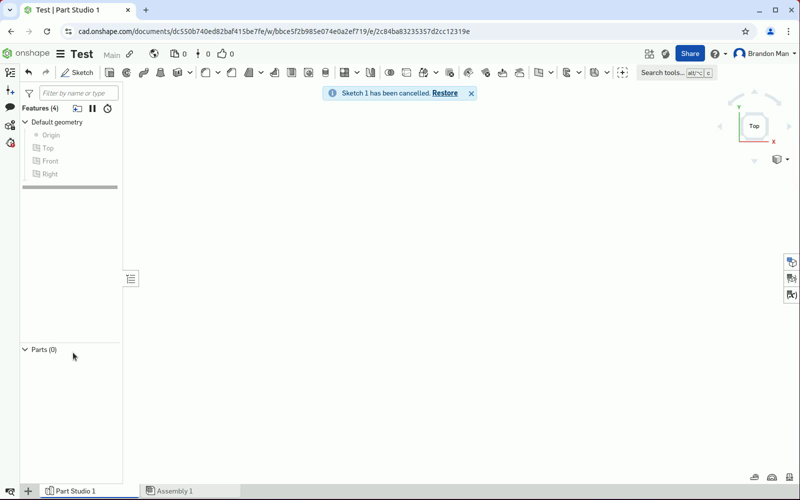
key(shift+p)
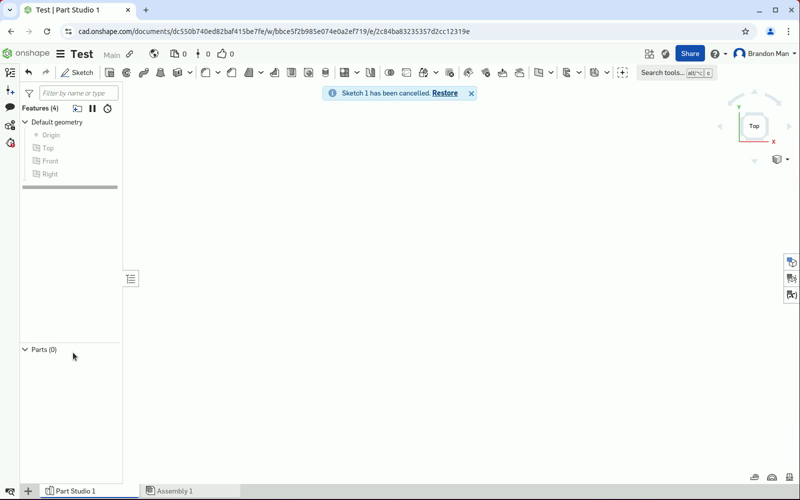
key(space)
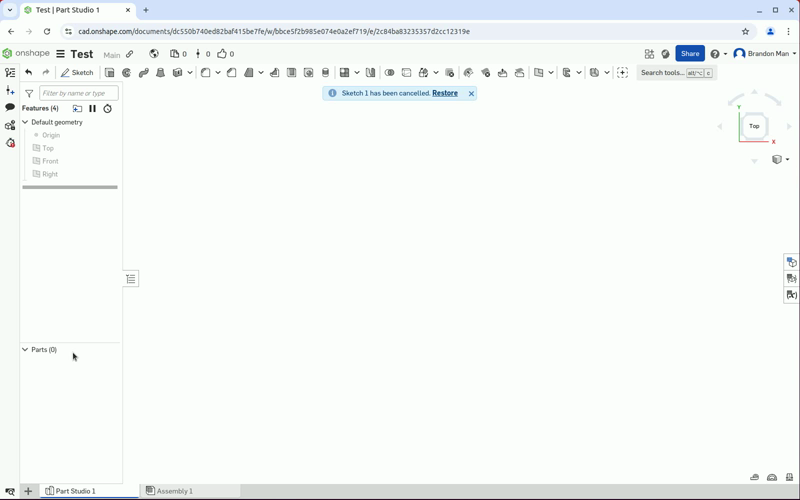
key_down(shift)
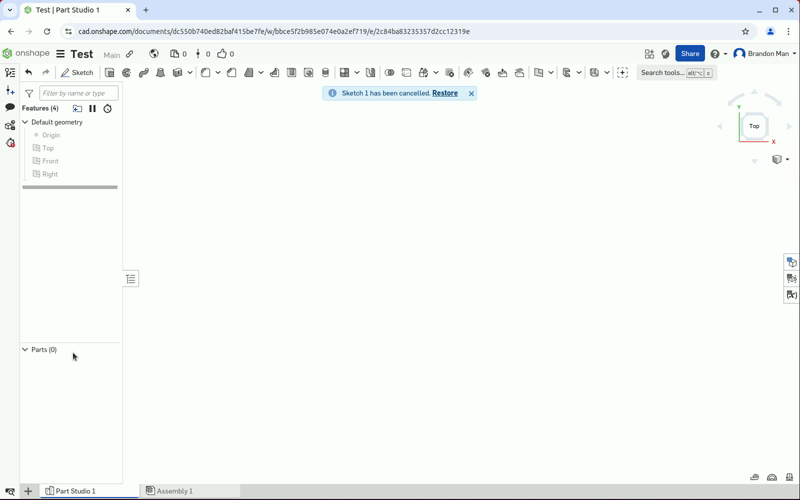
key(up)
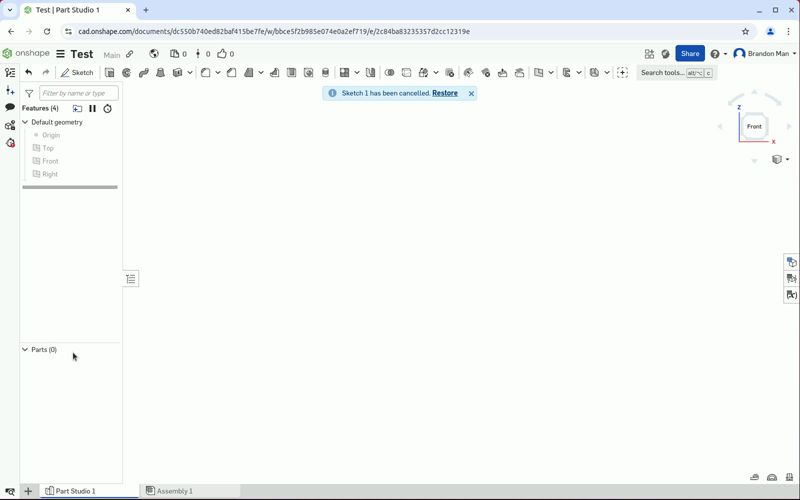
key_up(shift)
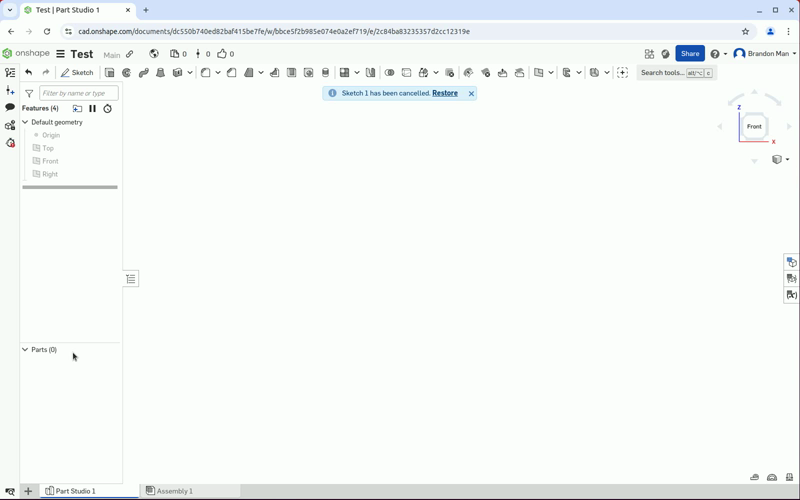
mouse_move(73, 352)
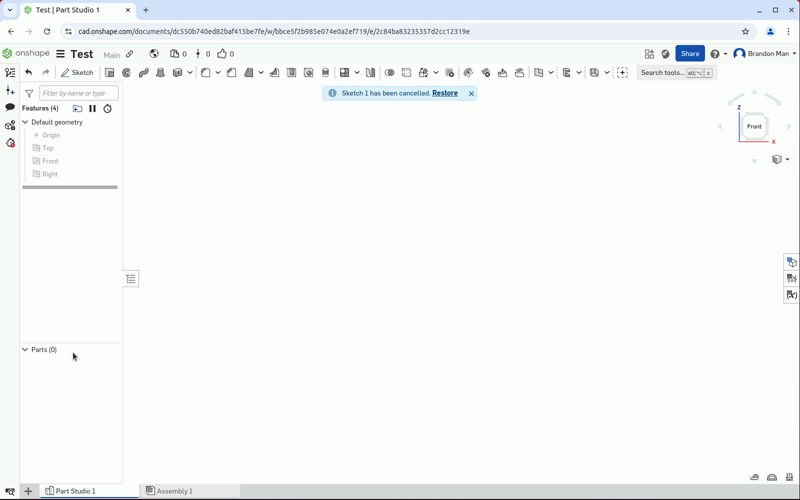
key(shift+y)
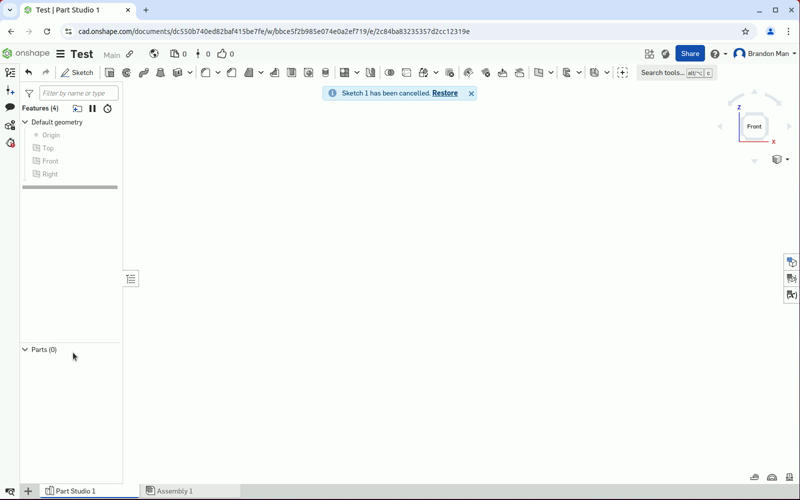
key(shift+s)
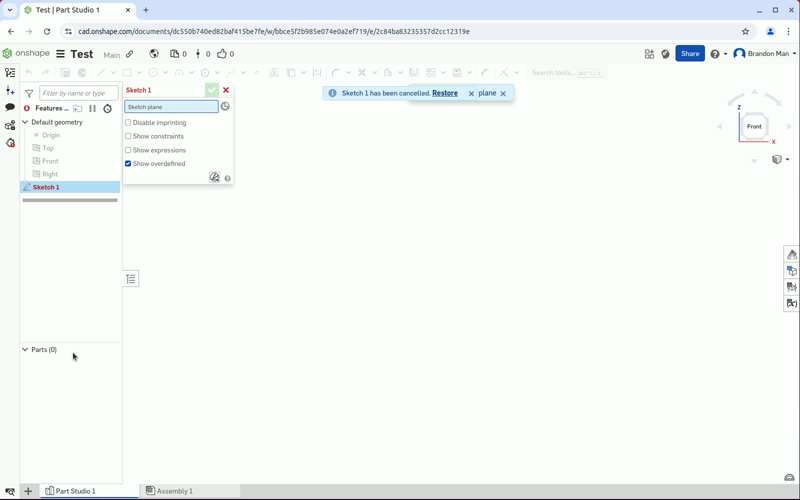
mouse_move(73, 163)
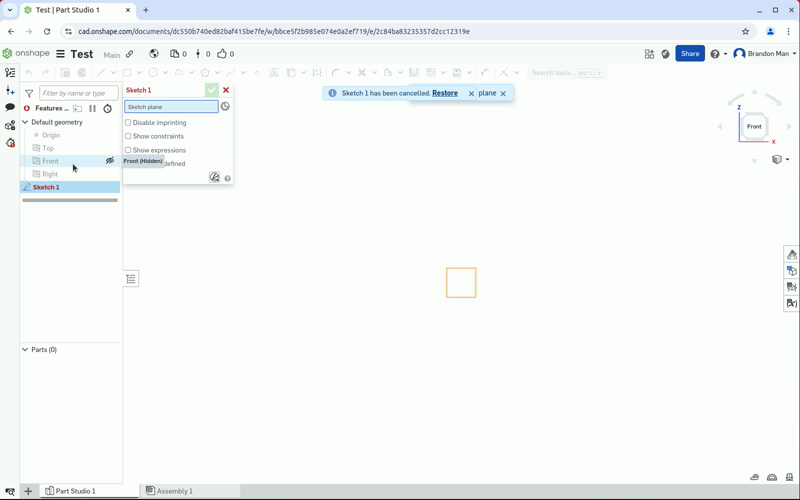
click(73, 163)
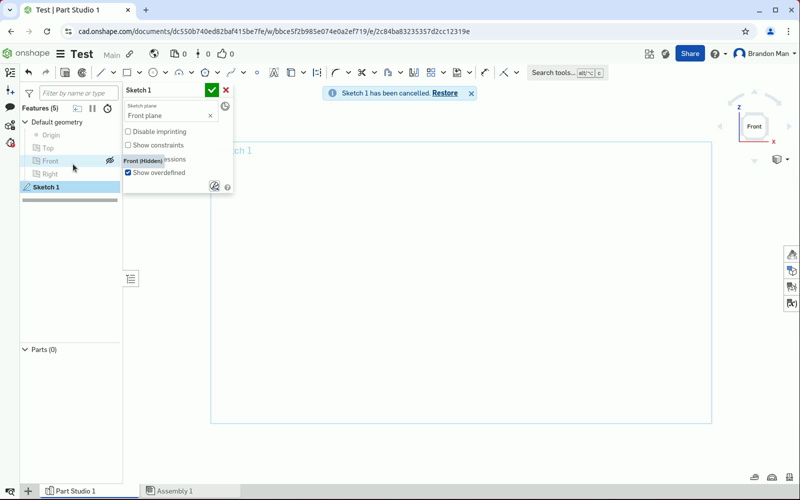
mouse_move(73, 352)
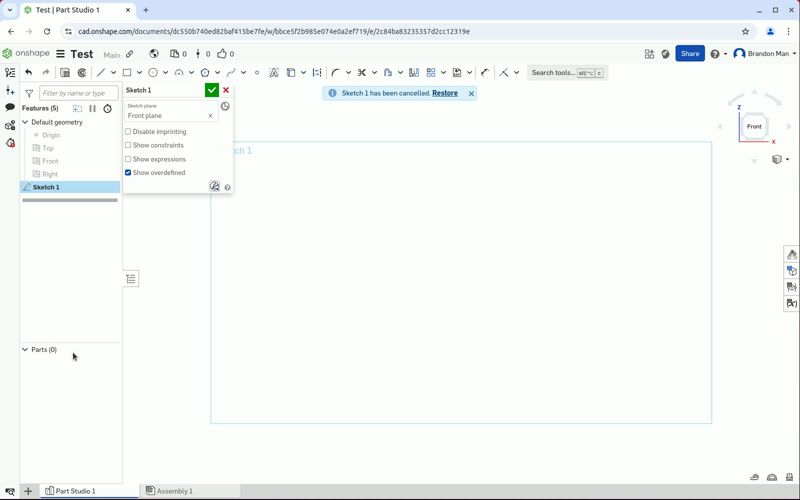
key(y)
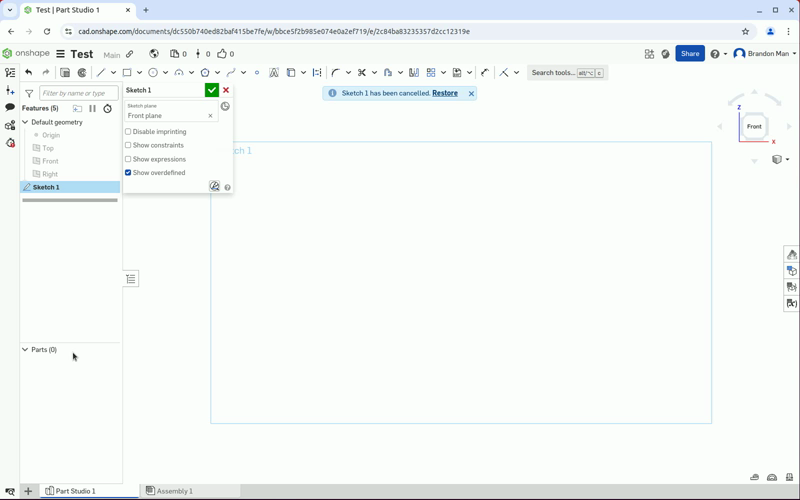
key(l)
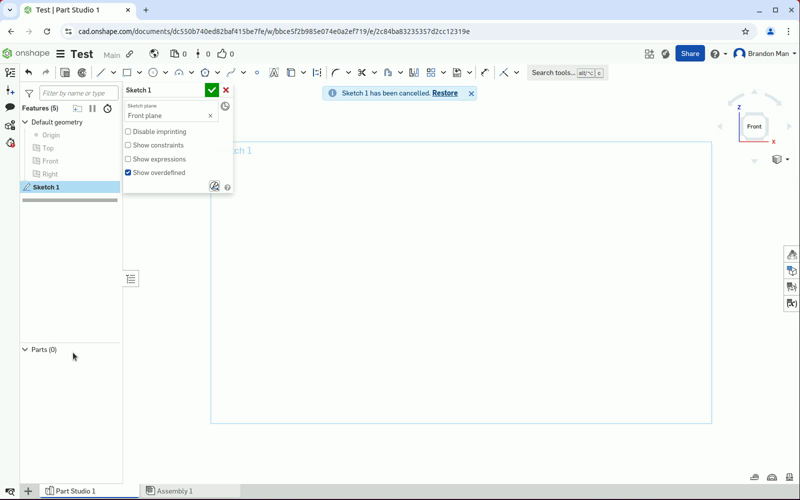
key_down(shift)
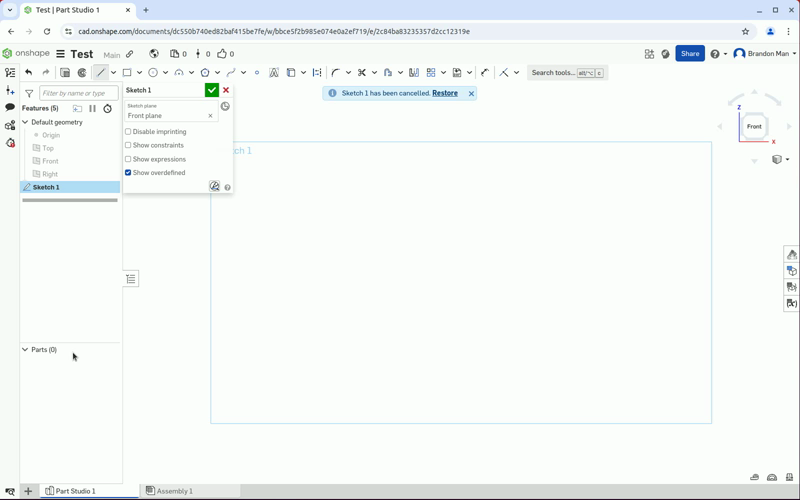
mouse_move(348, 395)
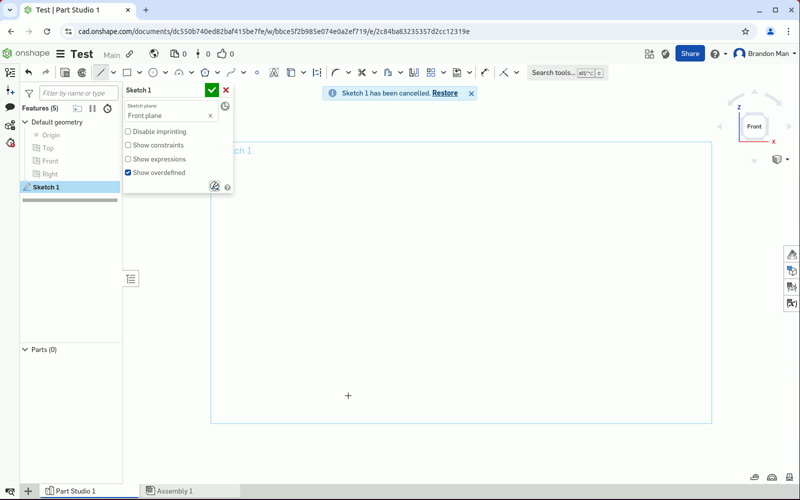
click(348, 395)
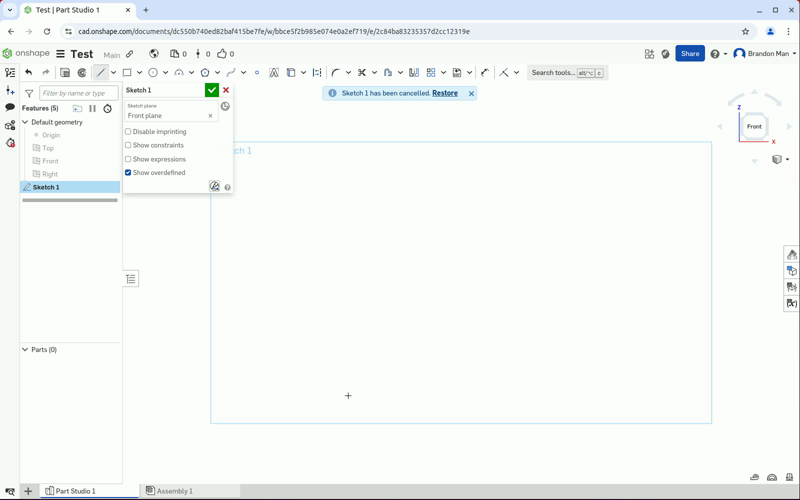
key_up(shift)
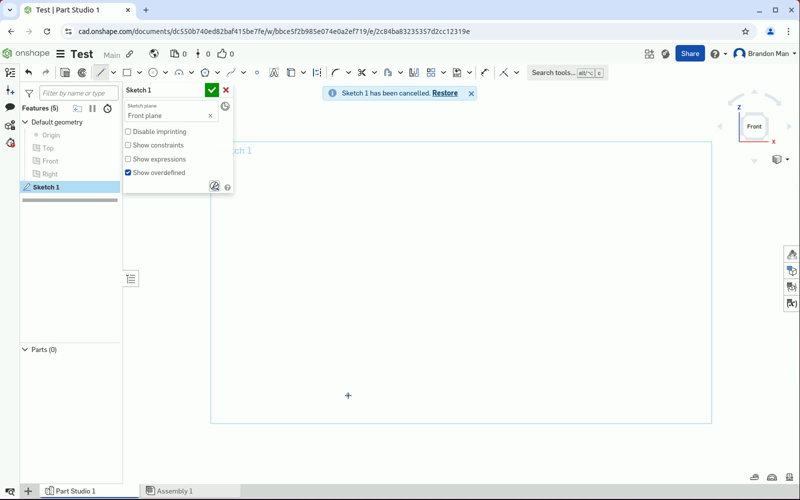
key_down(shift)
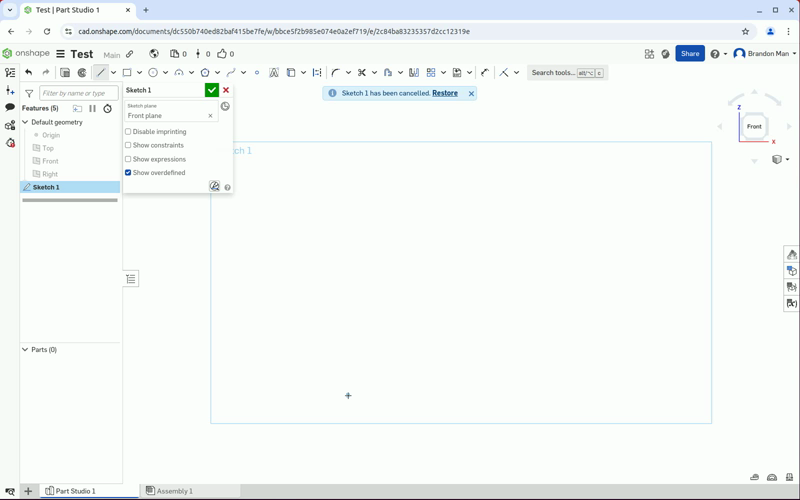
mouse_move(572, 395)
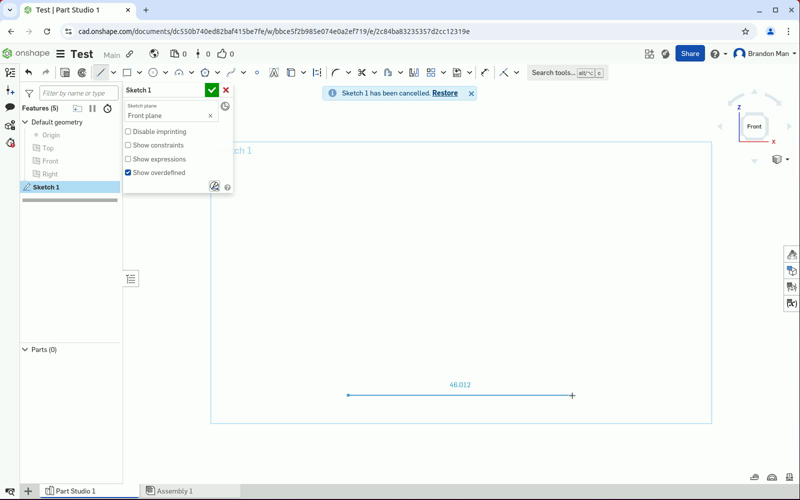
click(572, 395)
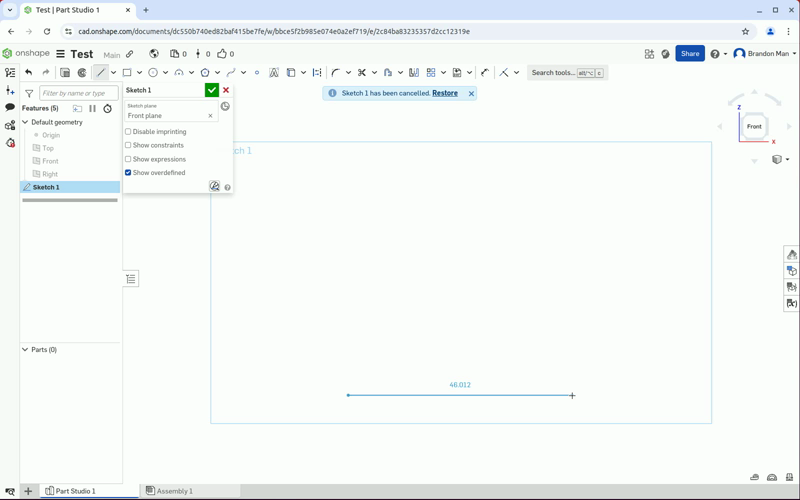
key_up(shift)
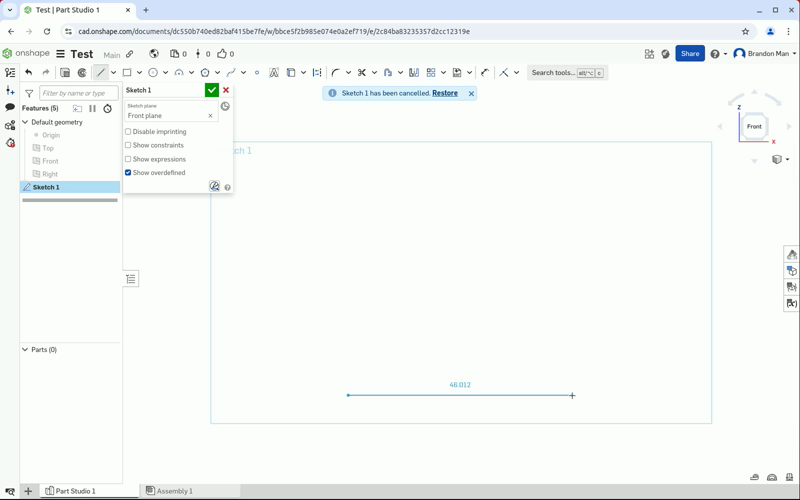
key_down(shift)
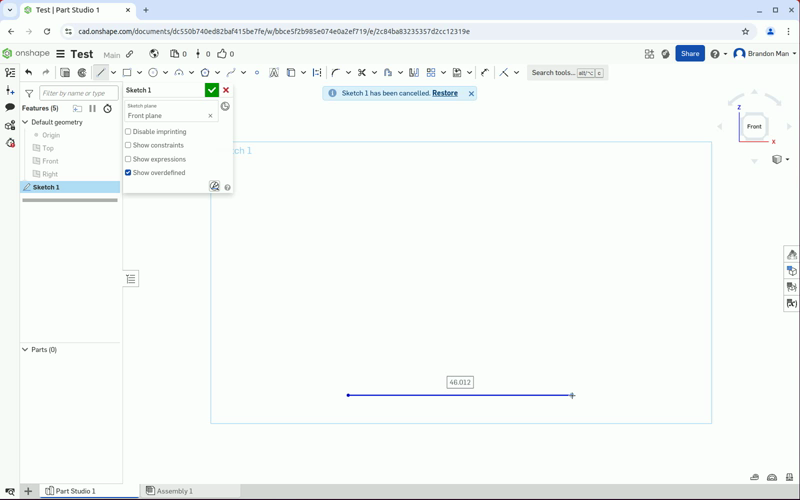
mouse_move(572, 171)
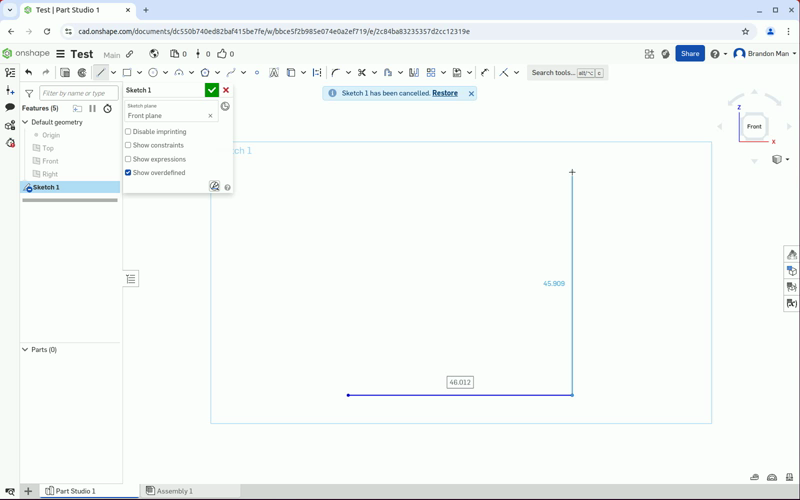
click(572, 171)
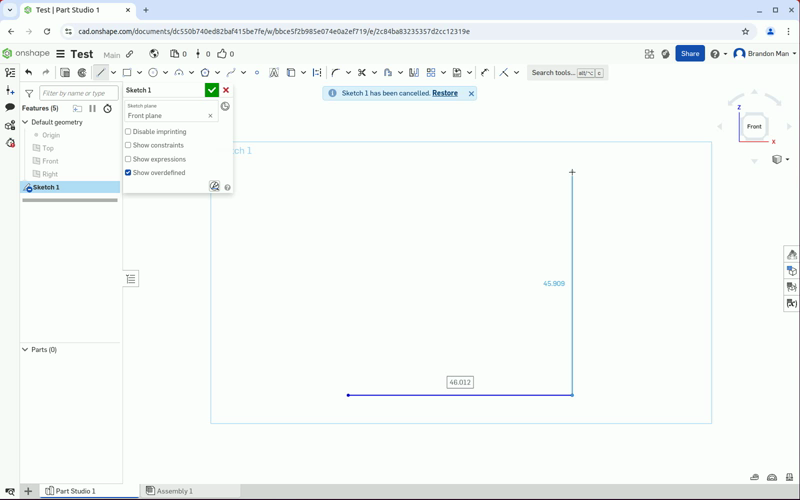
key_up(shift)
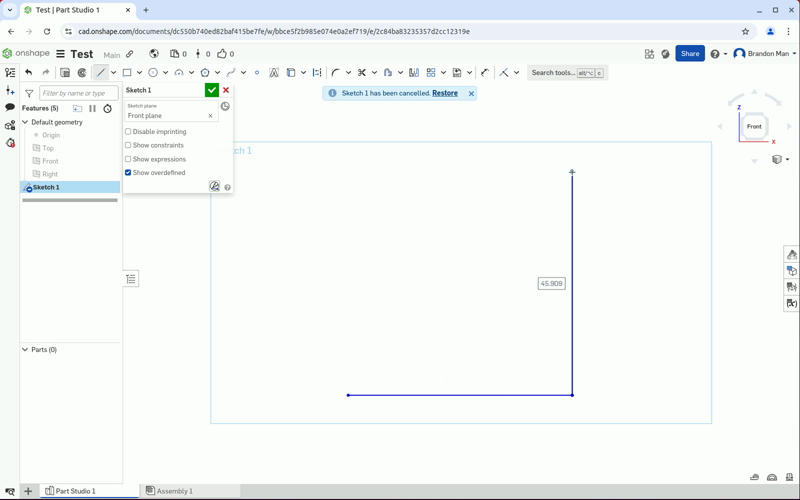
key_down(shift)
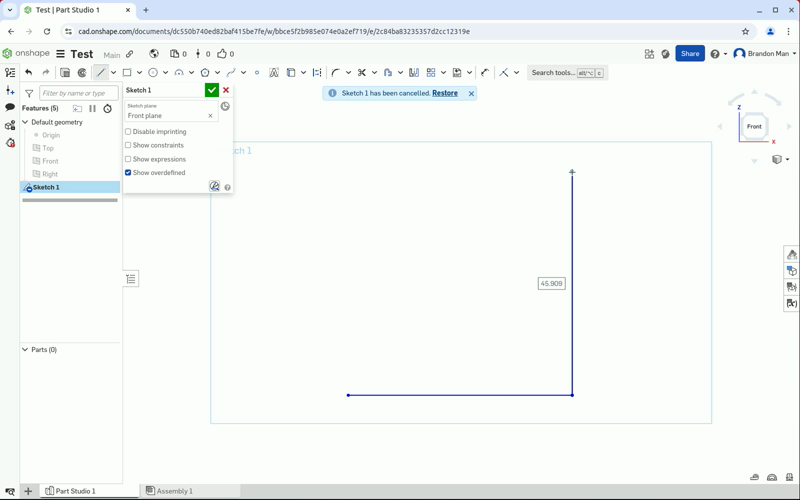
mouse_move(348, 171)
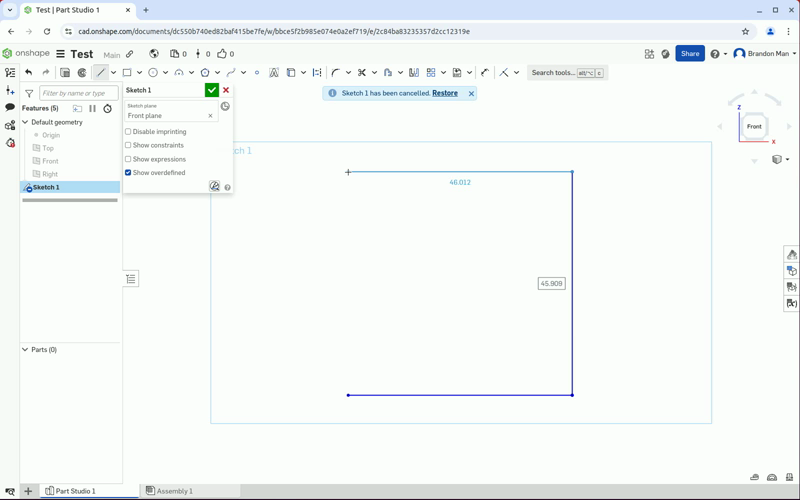
click(348, 171)
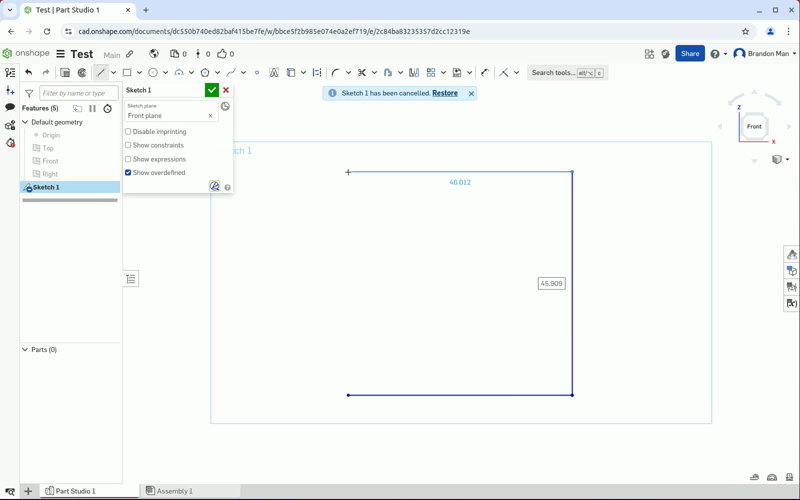
key_up(shift)
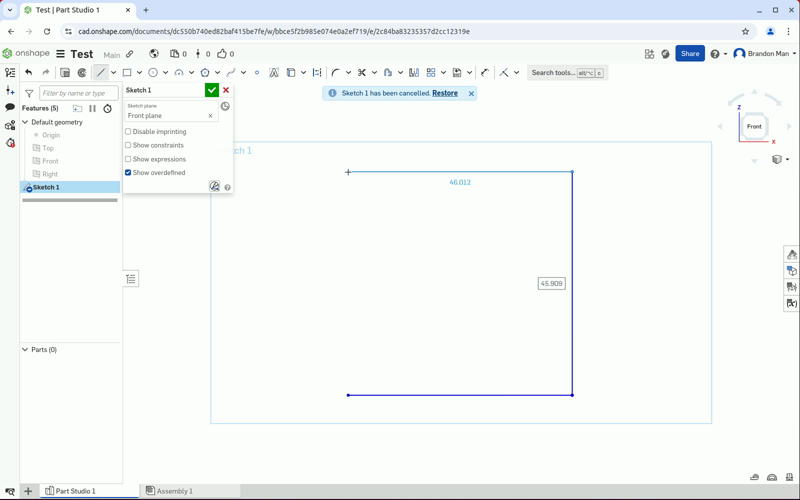
key_down(shift)
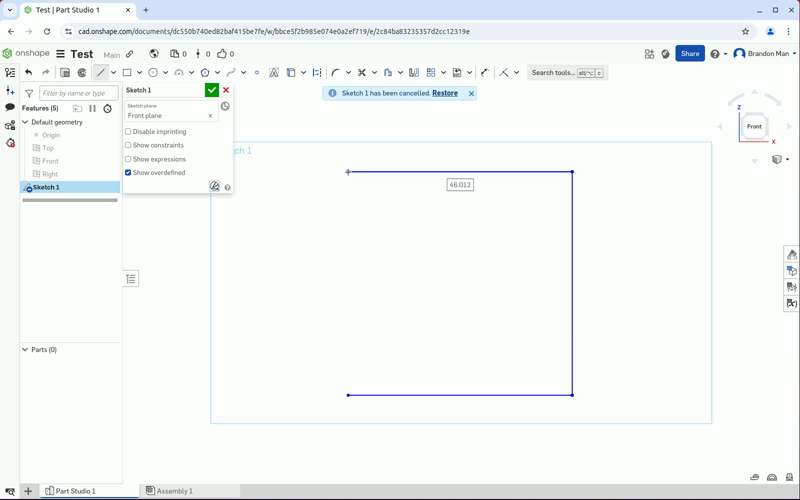
mouse_move(348, 395)
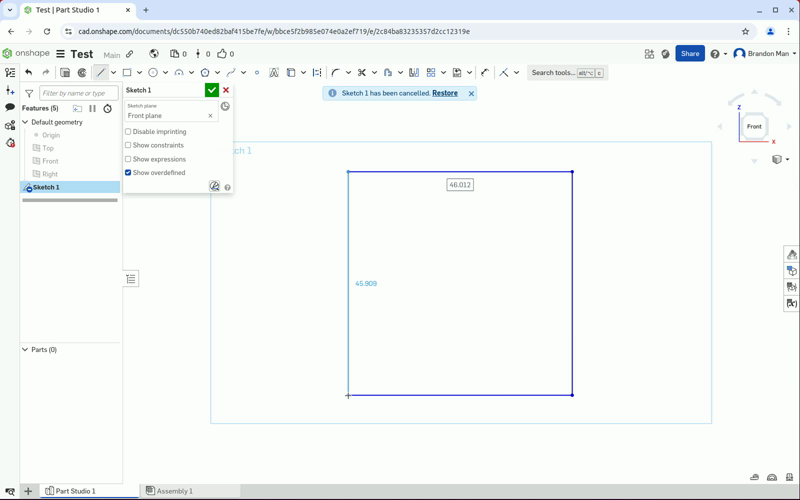
key_up(shift)
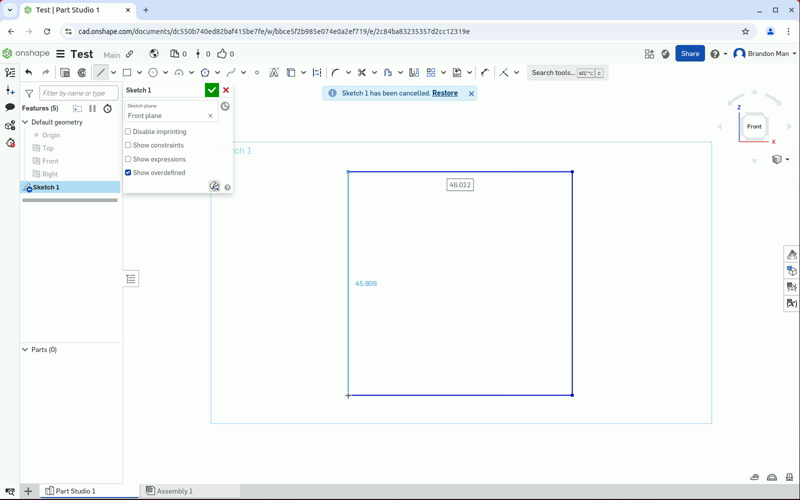
click(348, 395)
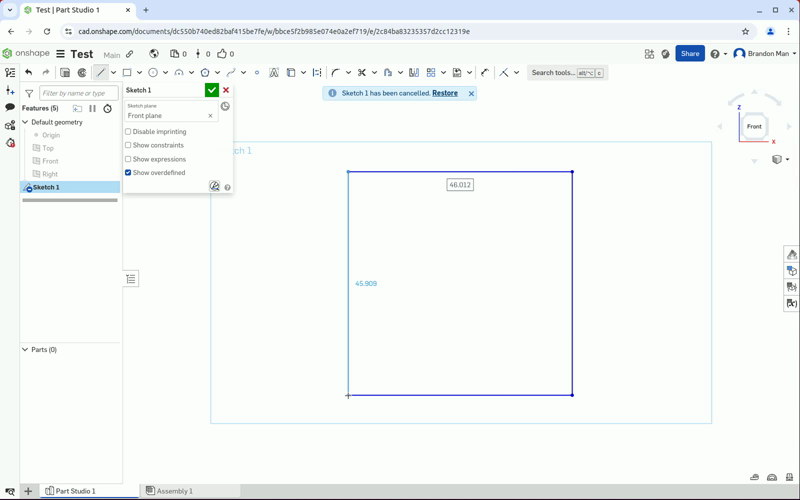
key(esc)
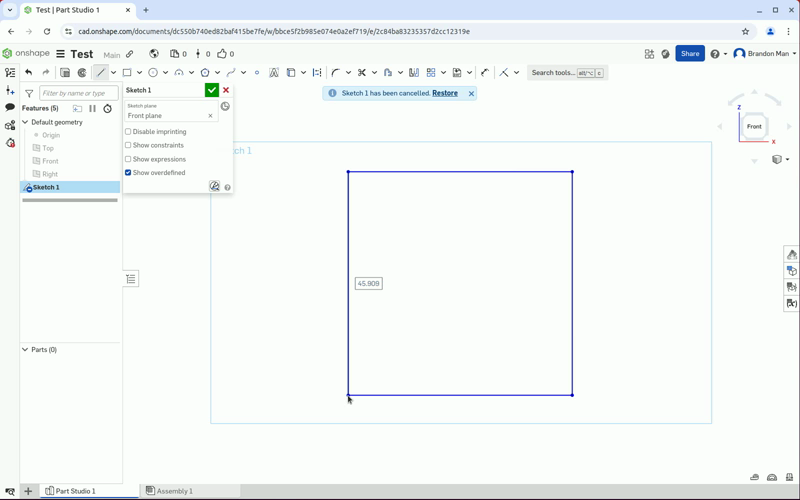
mouse_move(470, 314)
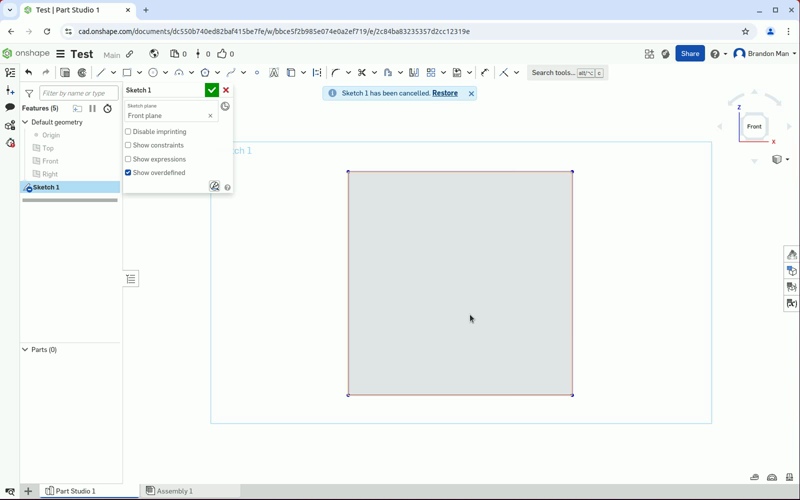
click(470, 314)
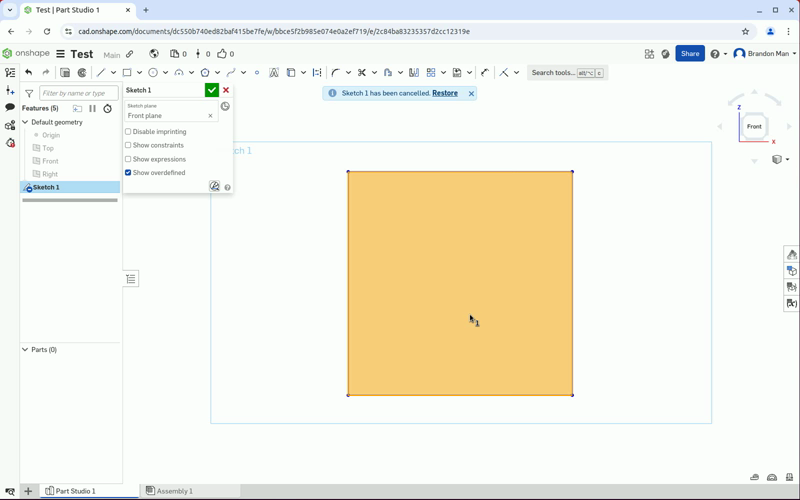
mouse_move(73, 352)
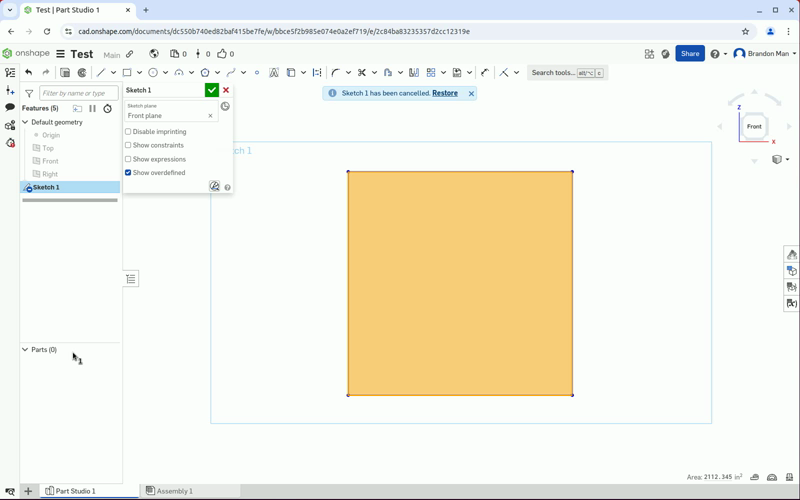
key(shift+y)
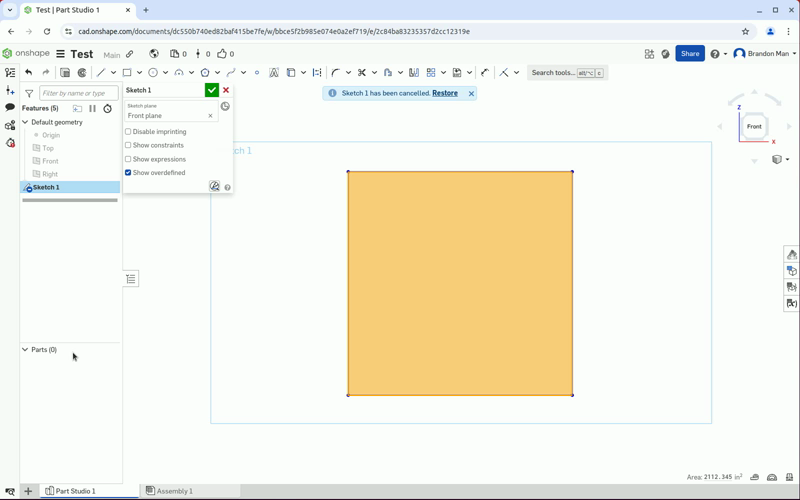
key(shift+e)
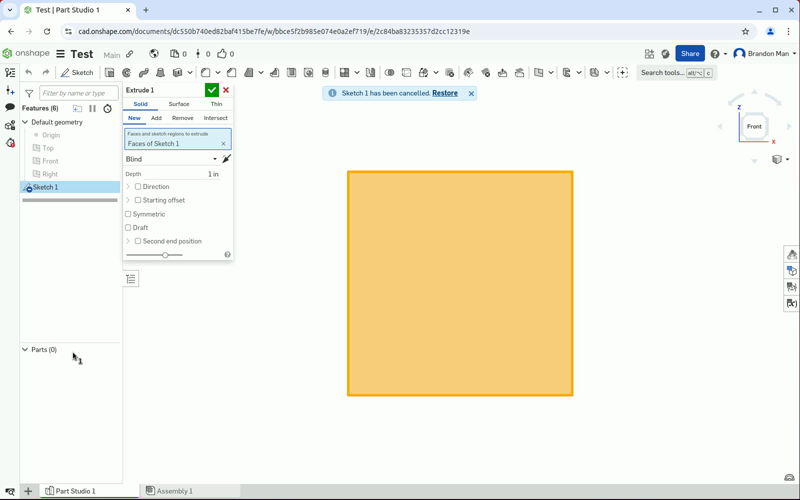
mouse_move(143, 106)
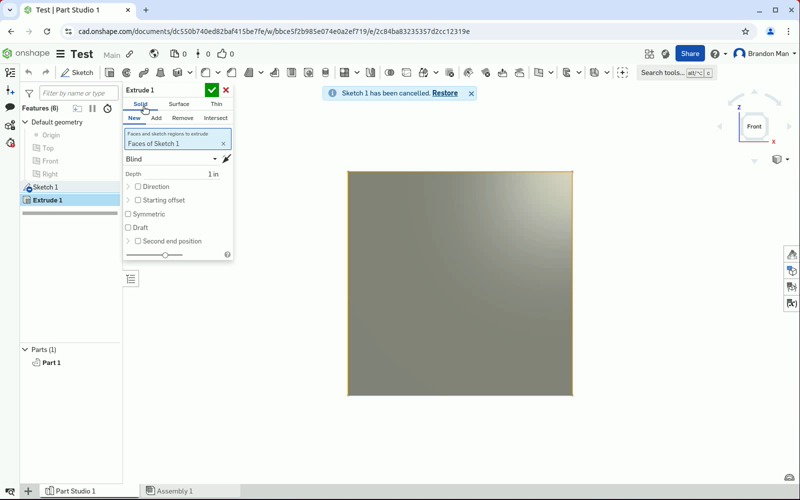
click(143, 106)
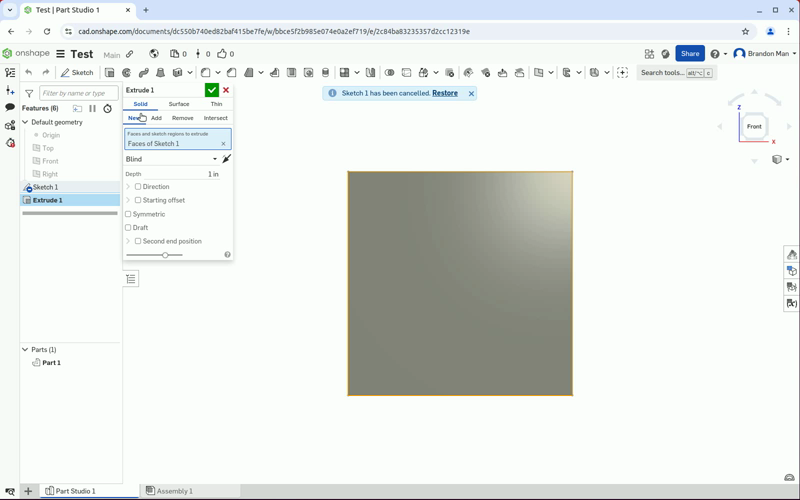
mouse_move(137, 120)
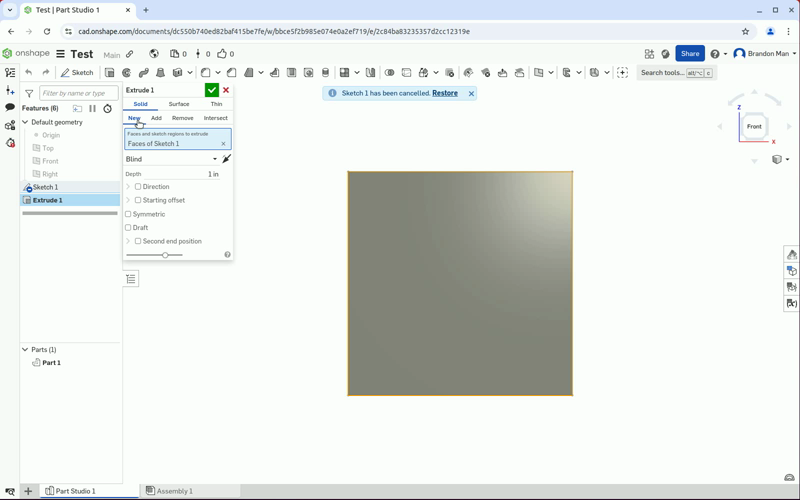
click(137, 120)
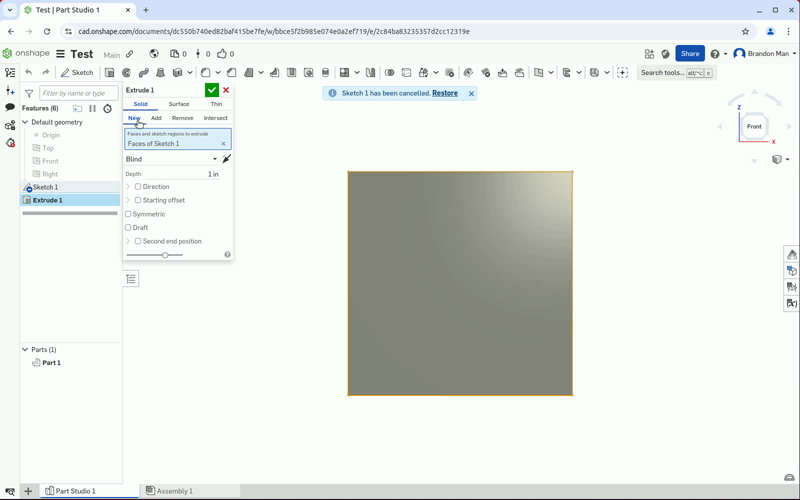
key(tab, 4)
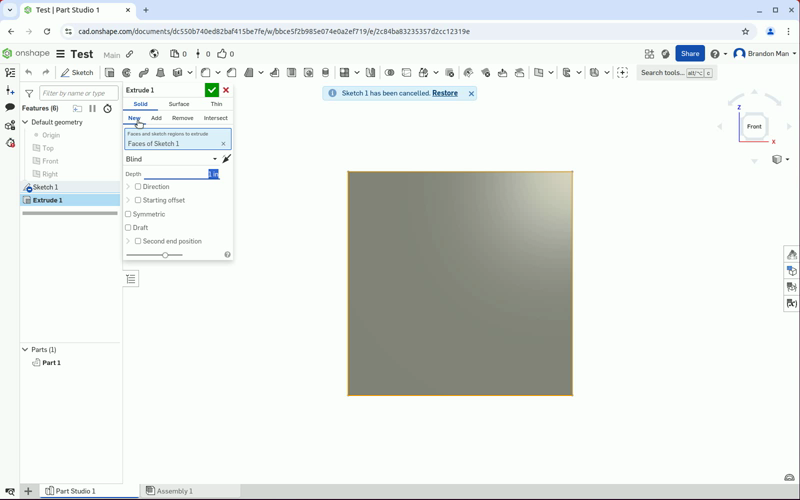
text(1.926)
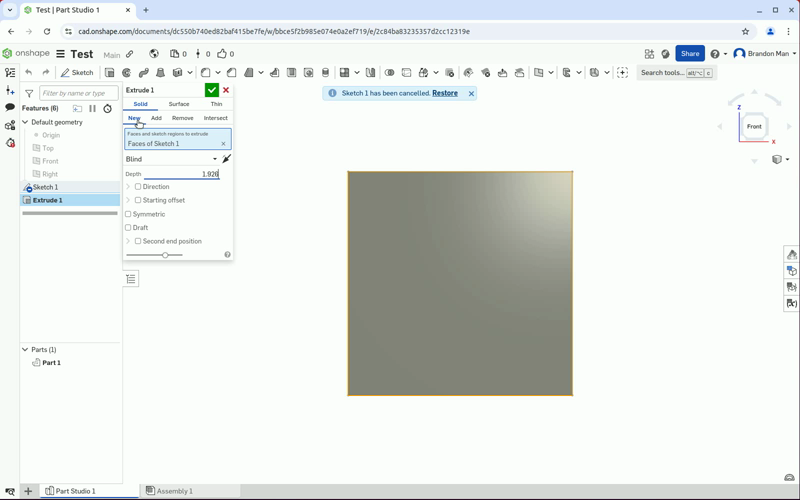
key(enter)
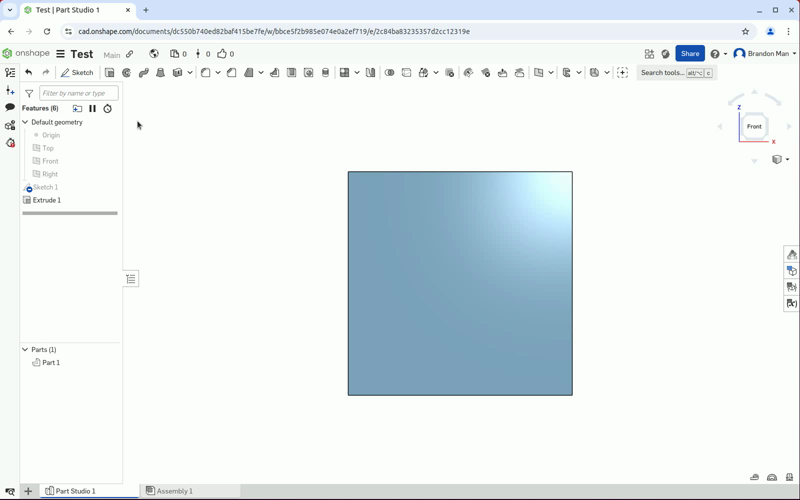
key(shift+h)
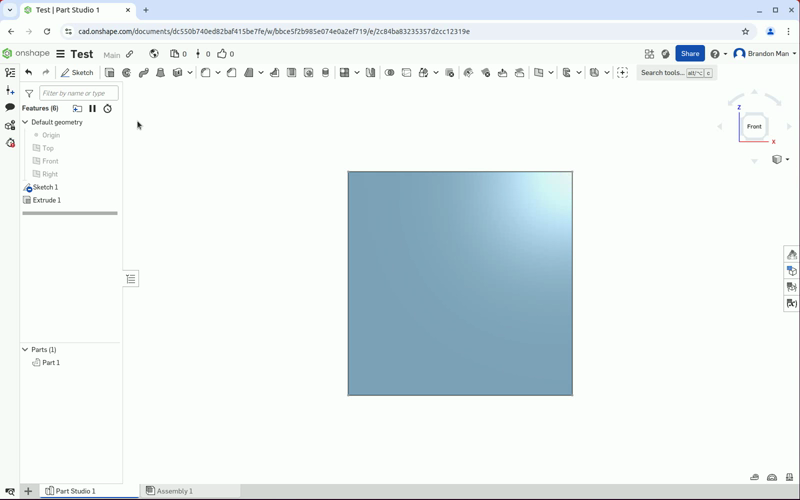
key(shift+h)
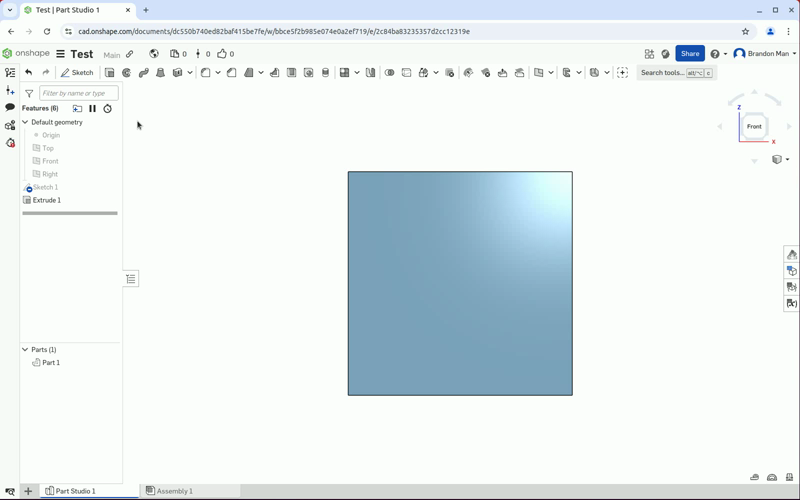
mouse_move(73, 189)
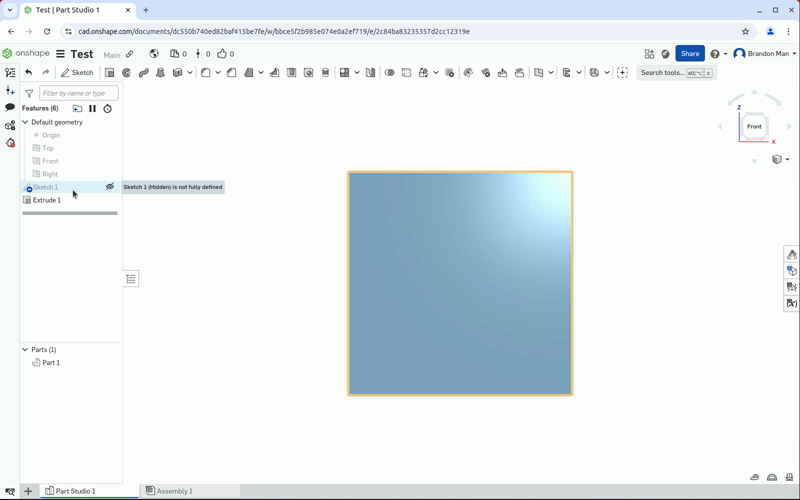
click(73, 189)
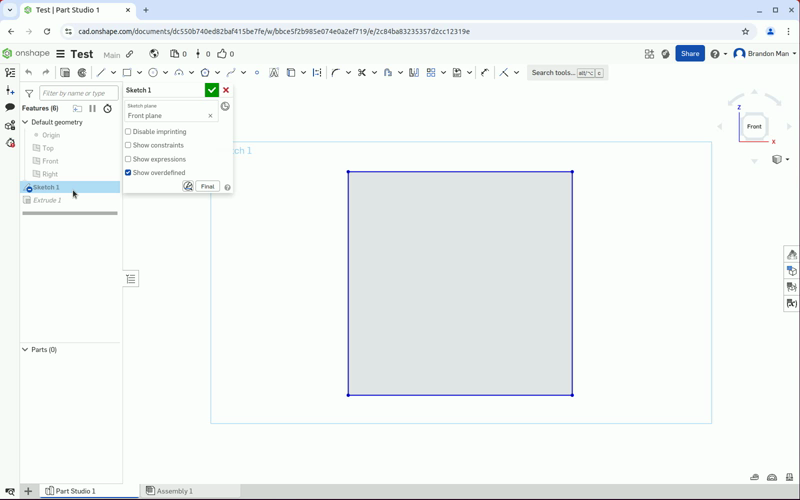
mouse_move(229, 92)
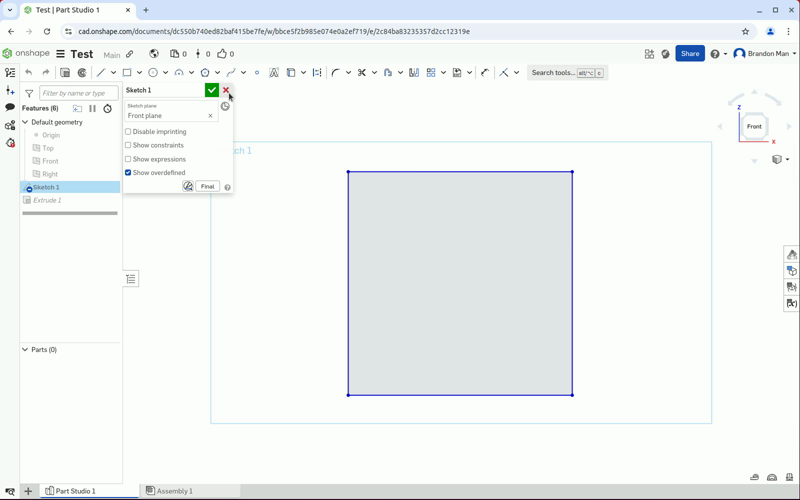
click(229, 92)
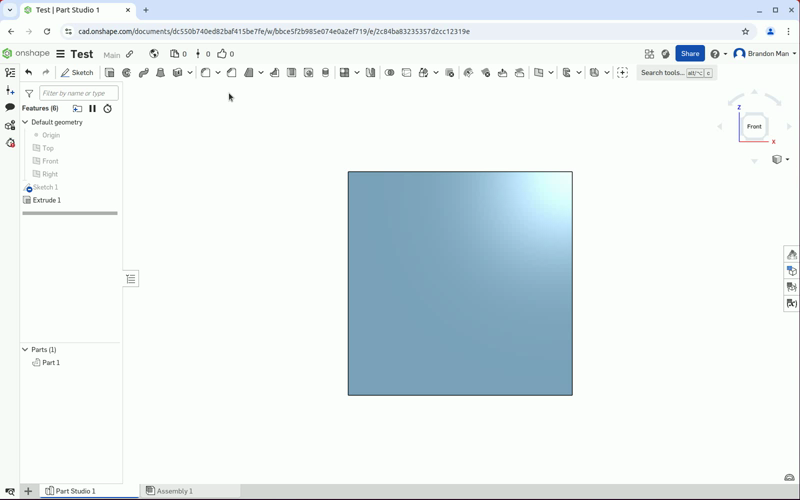
mouse_move(541, 75)
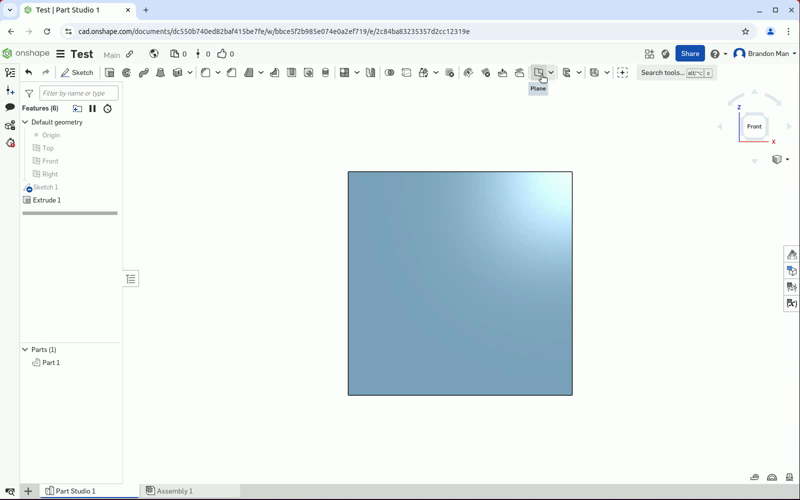
click(541, 75)
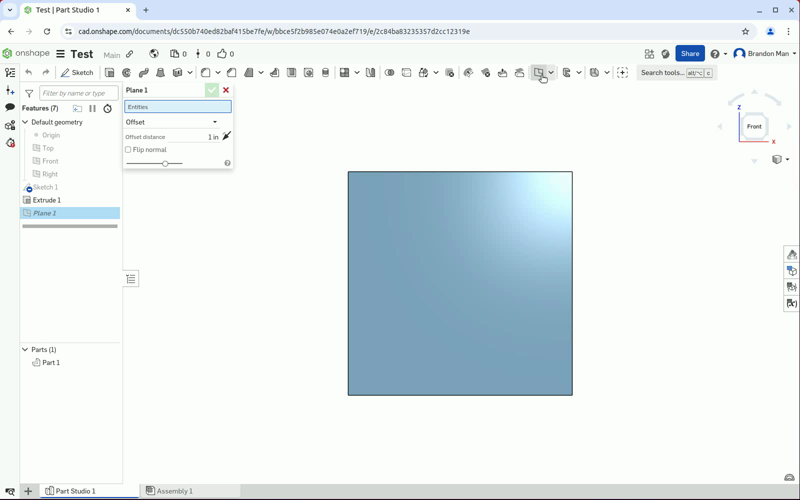
mouse_move(73, 163)
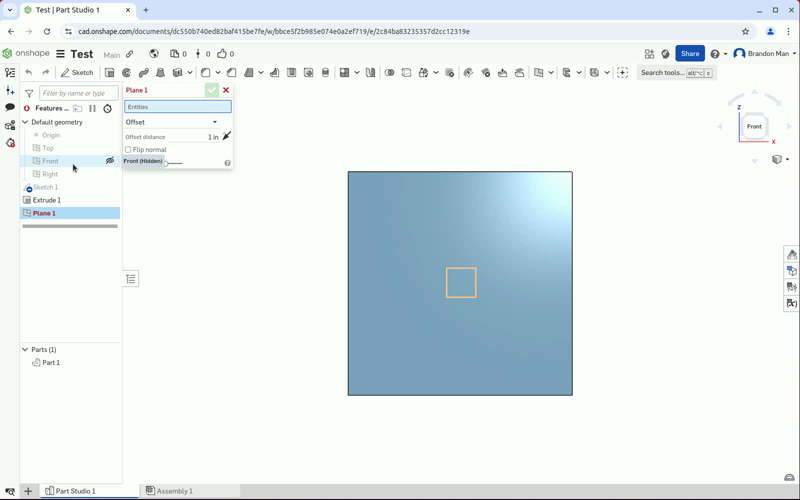
click(73, 163)
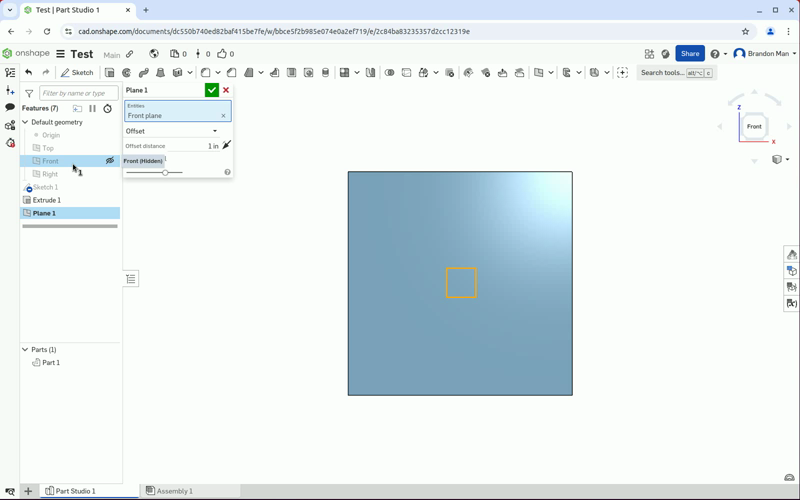
key(tab, 2)
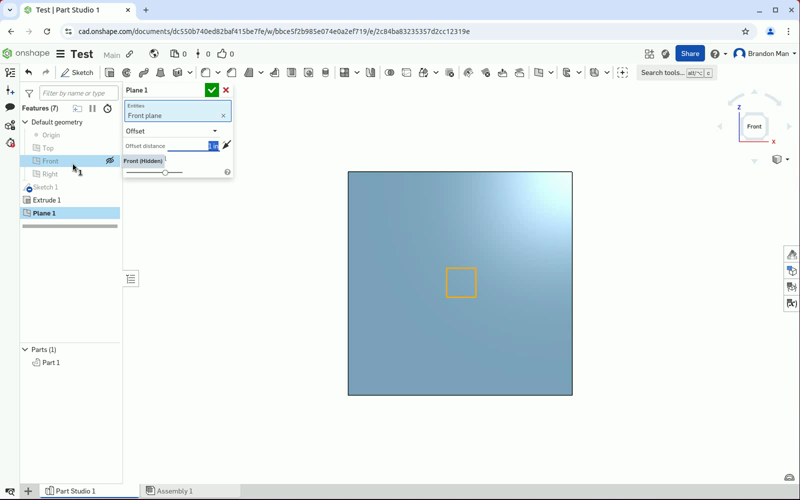
text(1.91)
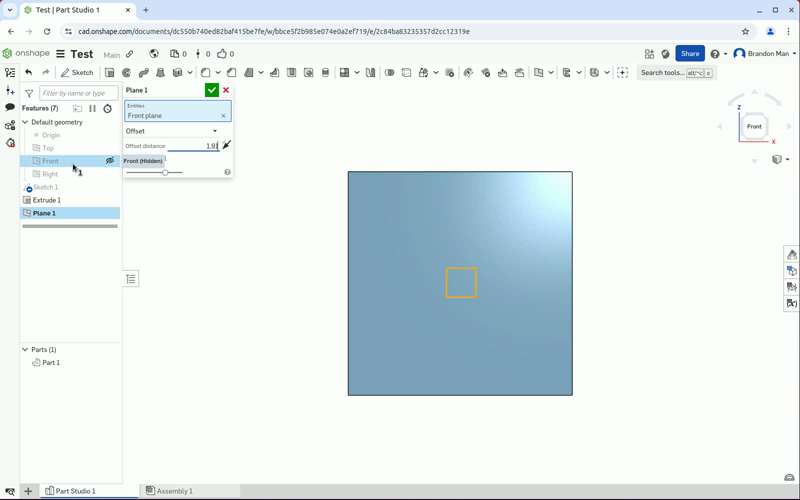
key(enter, 2)
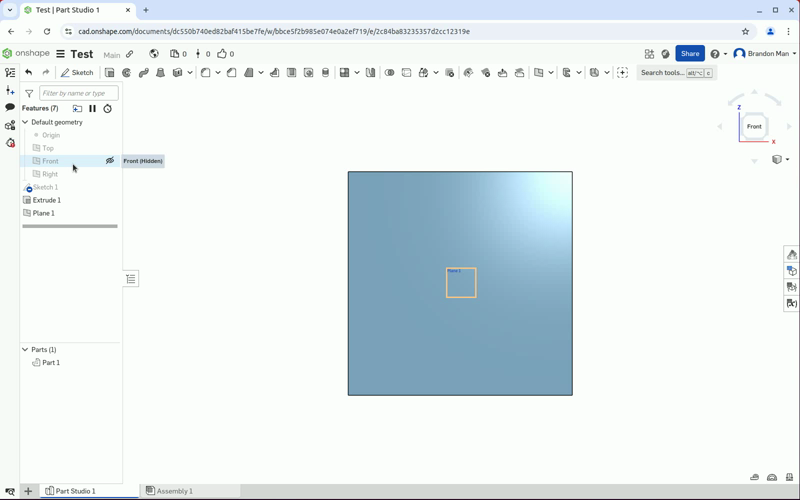
key(shift+s)
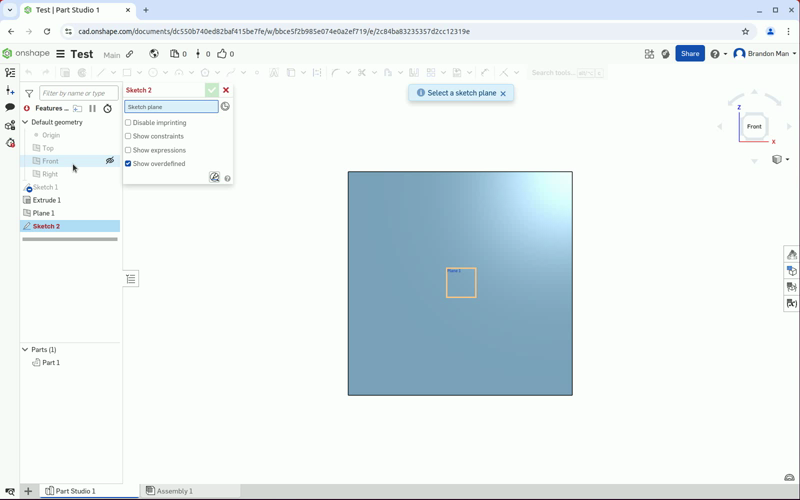
mouse_move(73, 215)
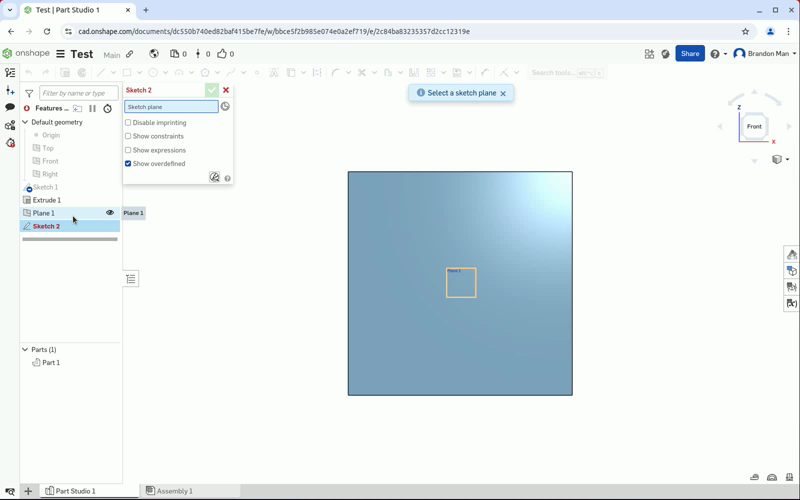
click(73, 215)
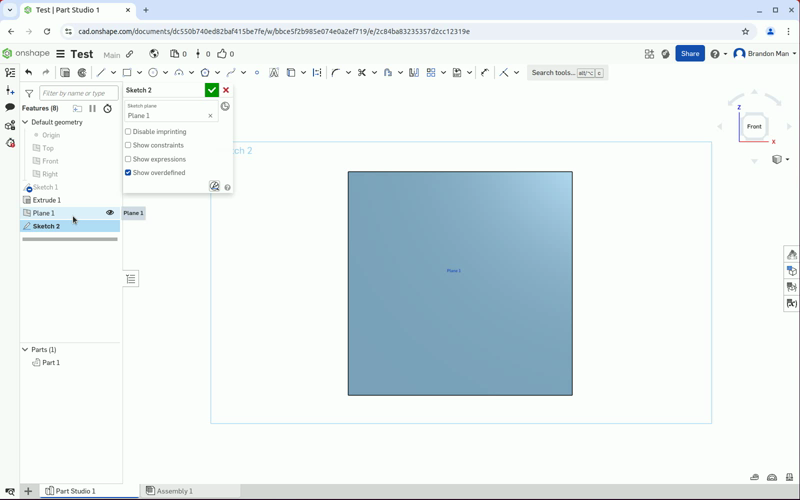
mouse_move(73, 352)
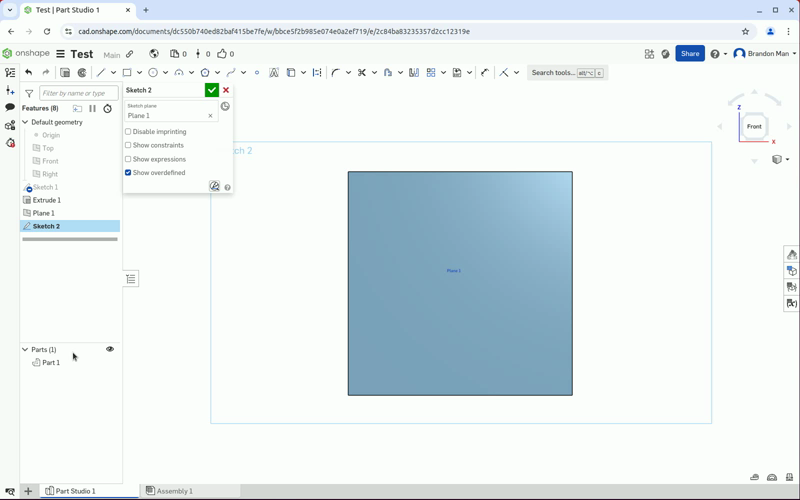
key(y)
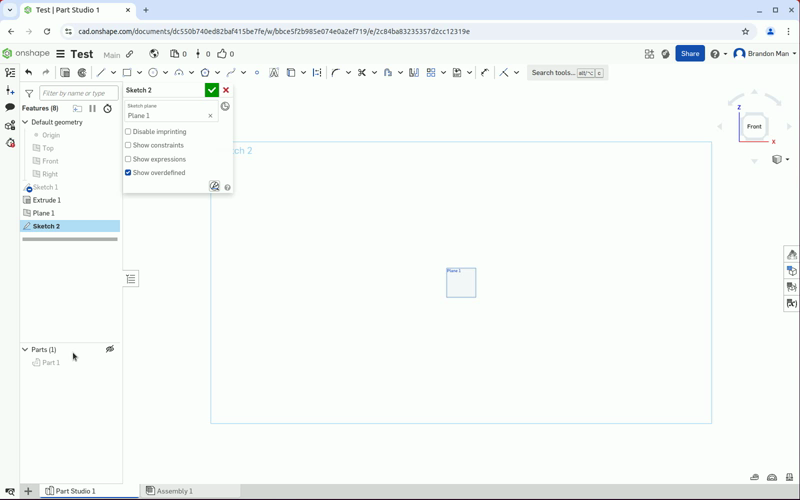
key(c)
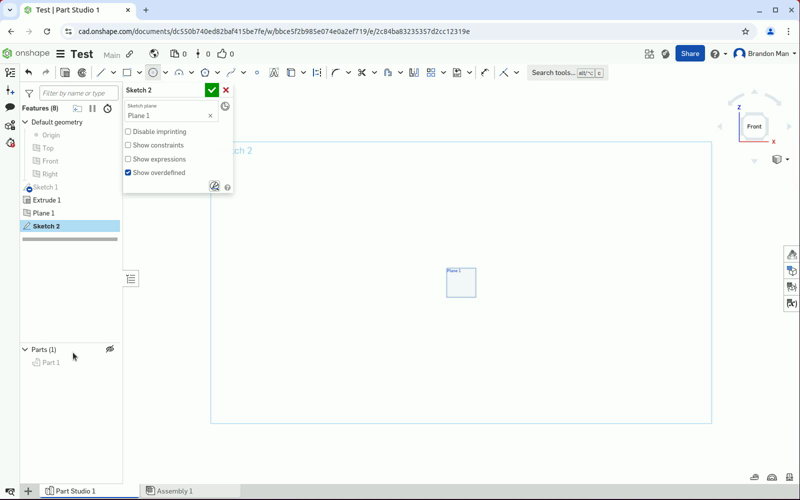
key_down(shift)
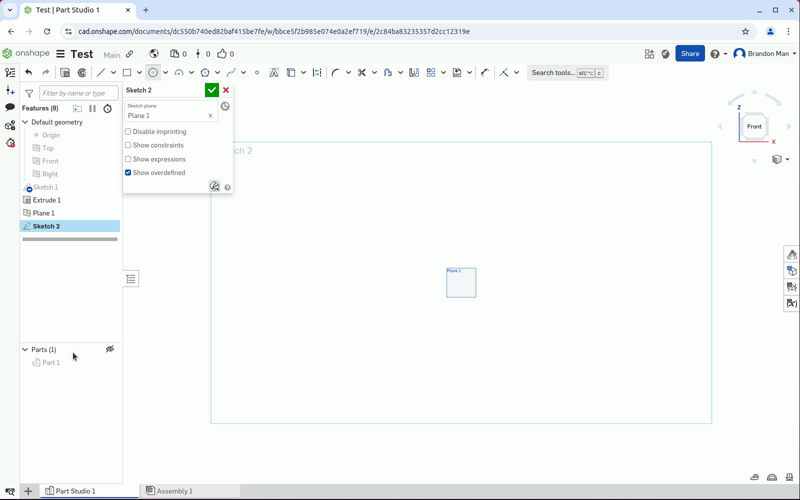
mouse_move(461, 318)
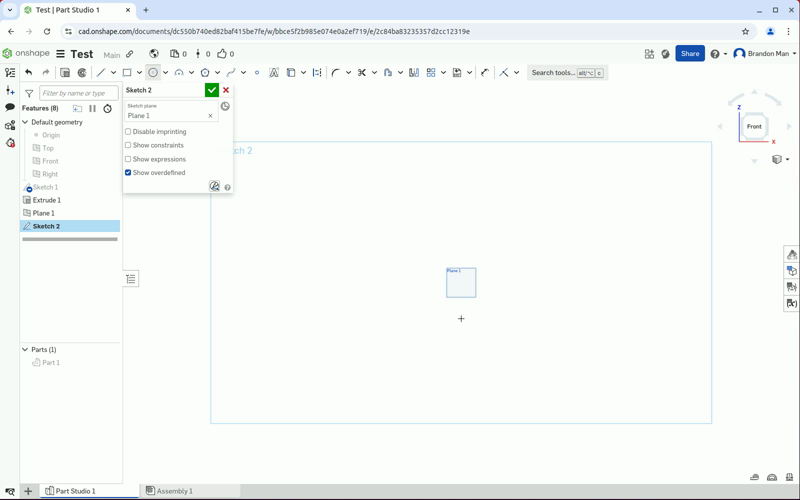
click(461, 318)
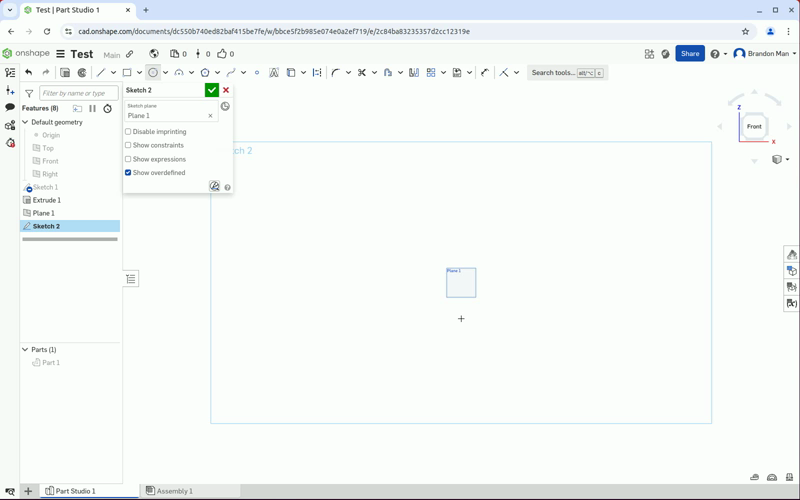
key_up(shift)
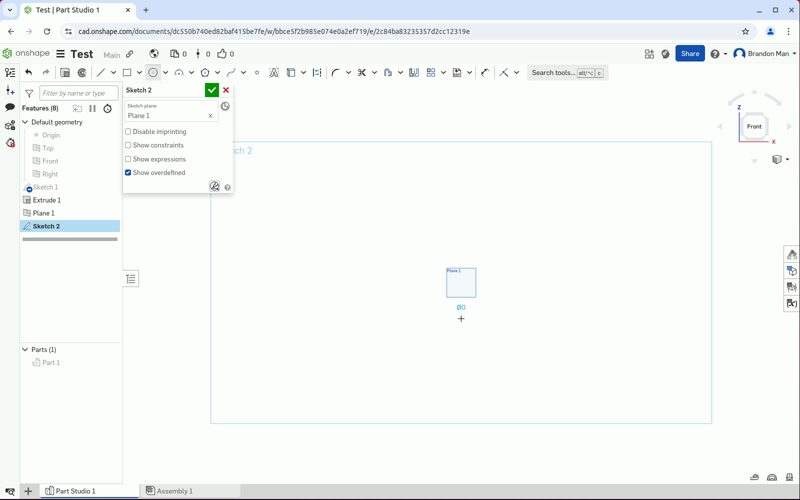
mouse_move(481, 318)
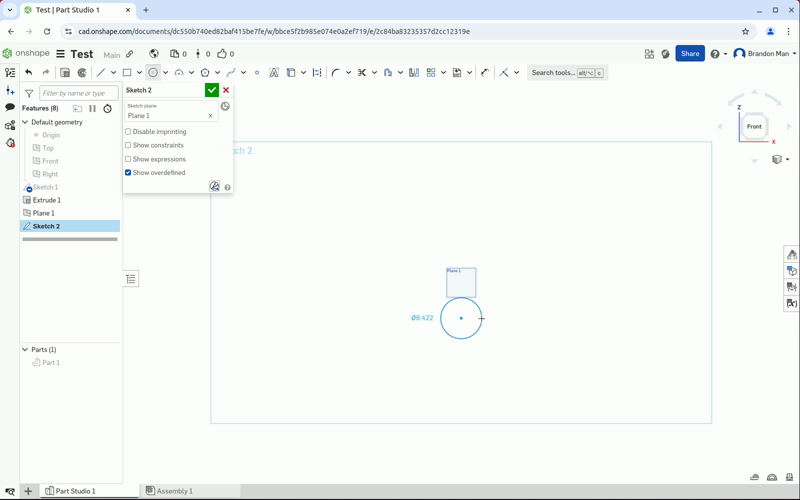
click(481, 318)
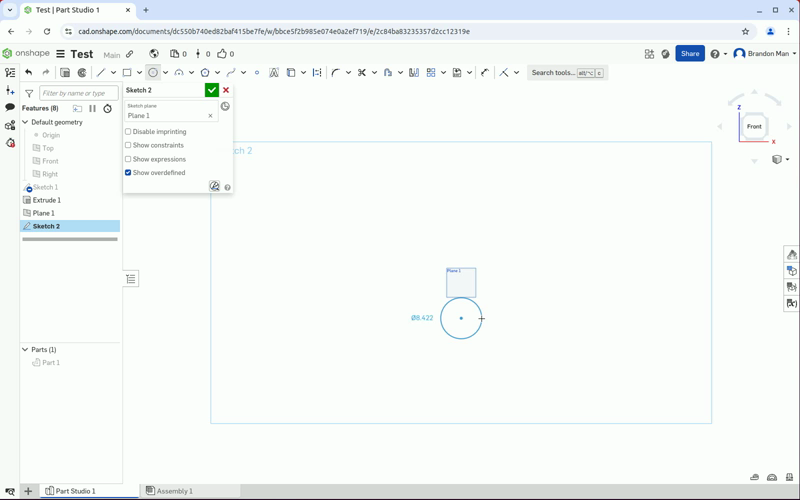
key(esc)
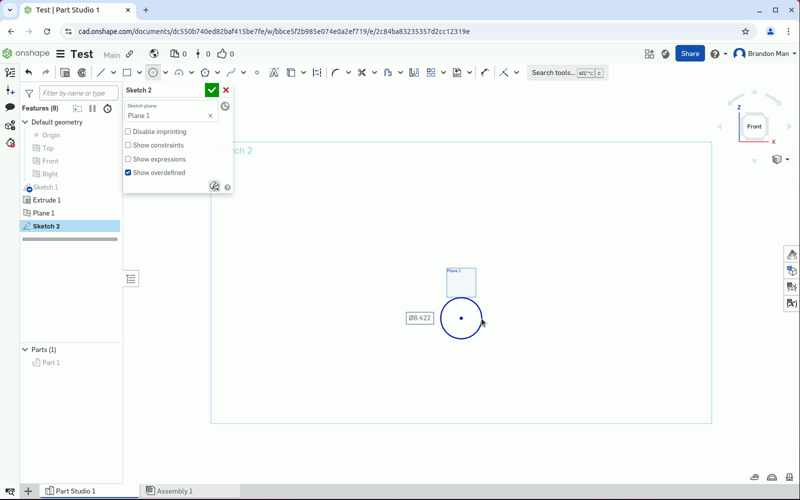
mouse_move(472, 316)
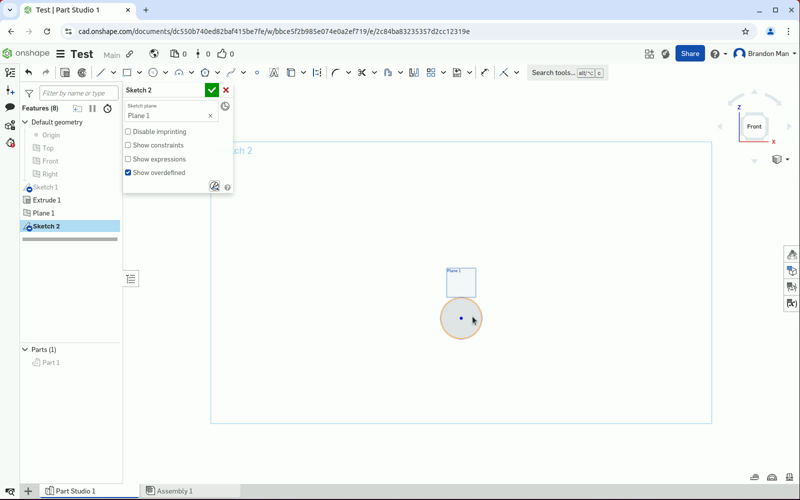
scroll(6)
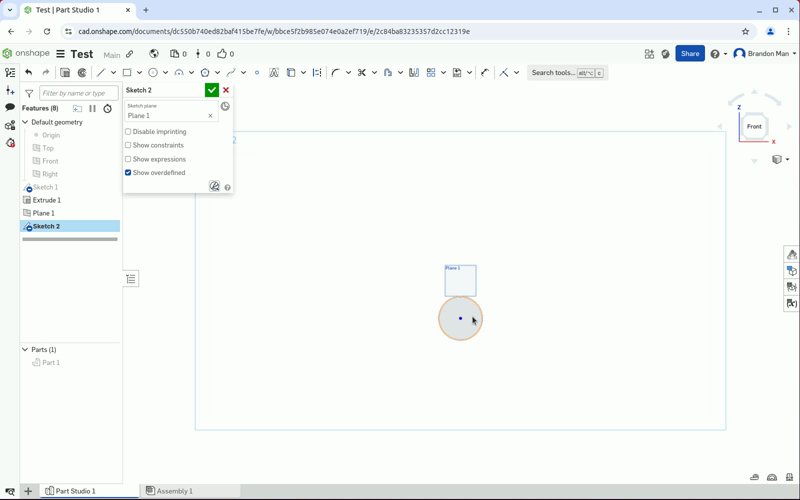
scroll(6)
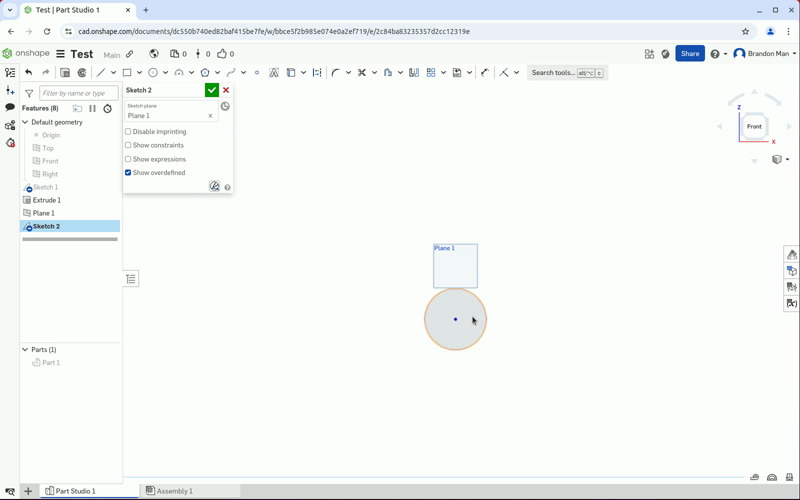
scroll(6)
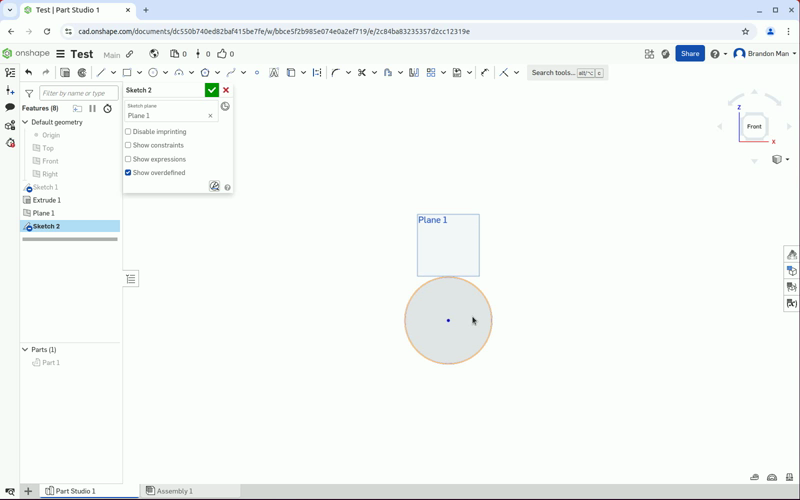
scroll(6)
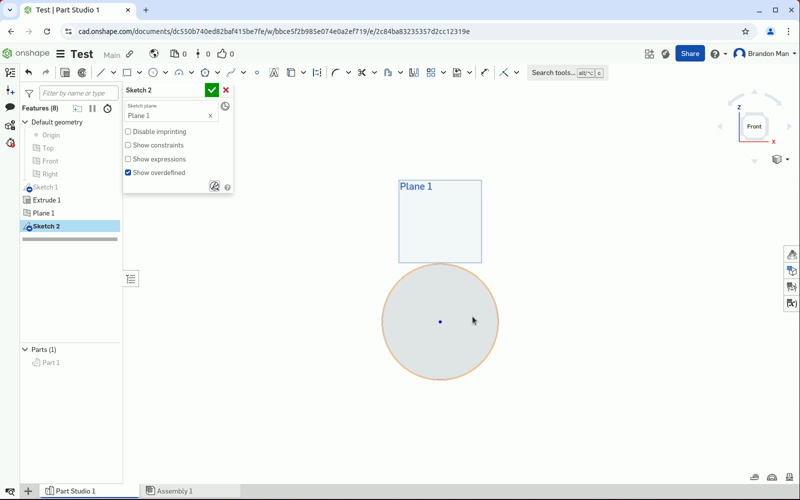
scroll(6)
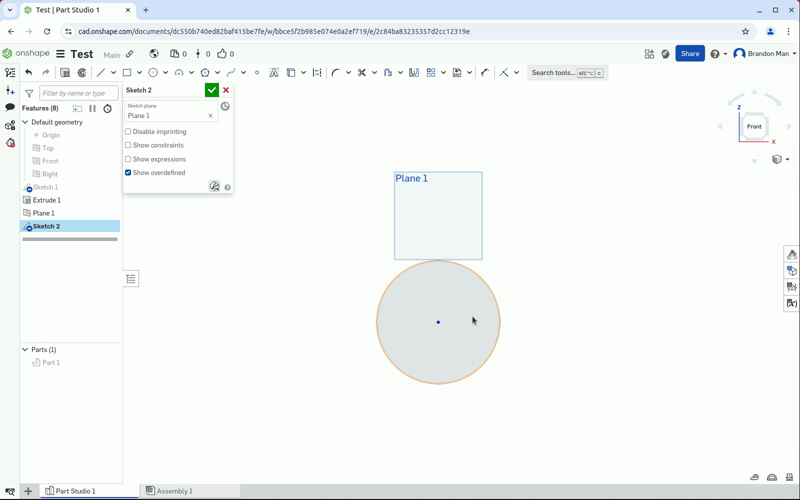
scroll(6)
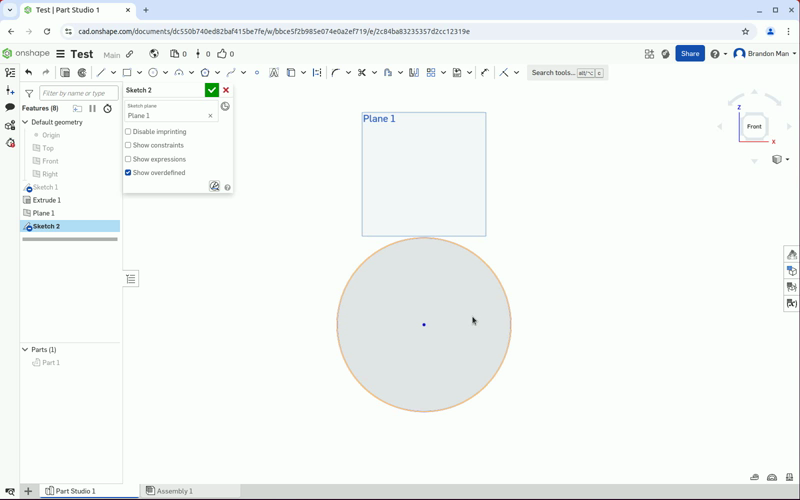
scroll(6)
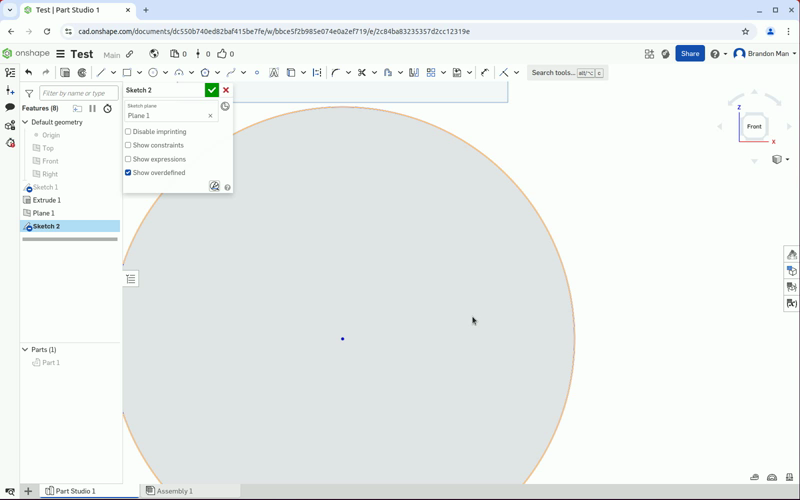
click(472, 316)
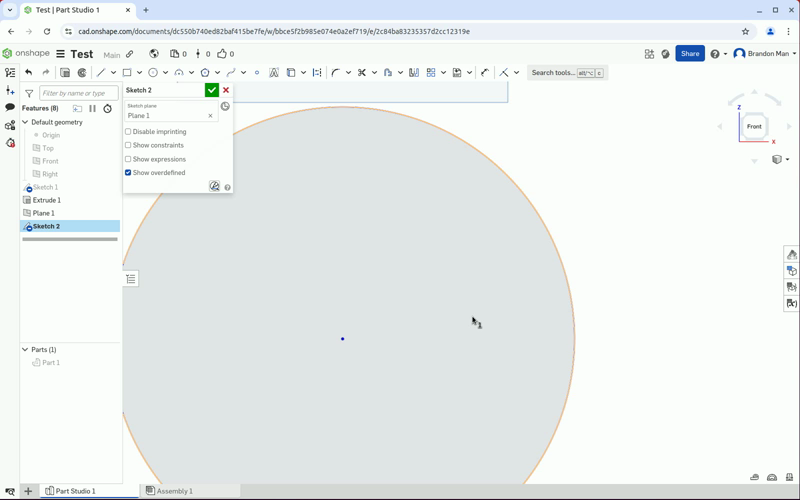
scroll(-6)
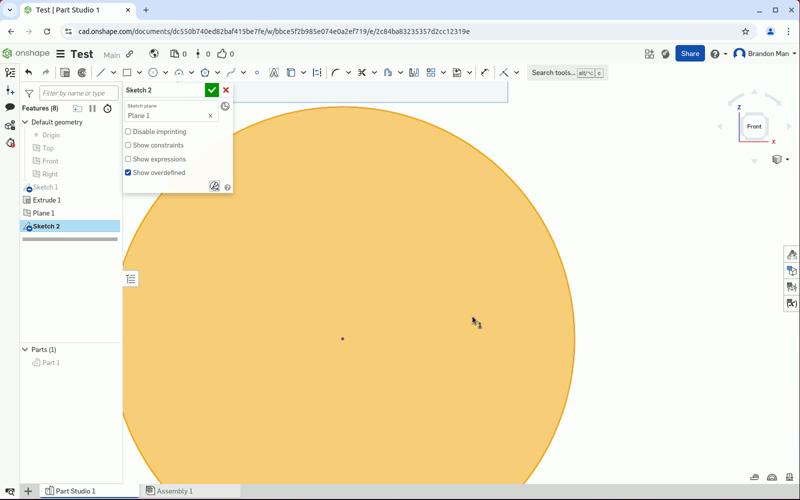
scroll(-6)
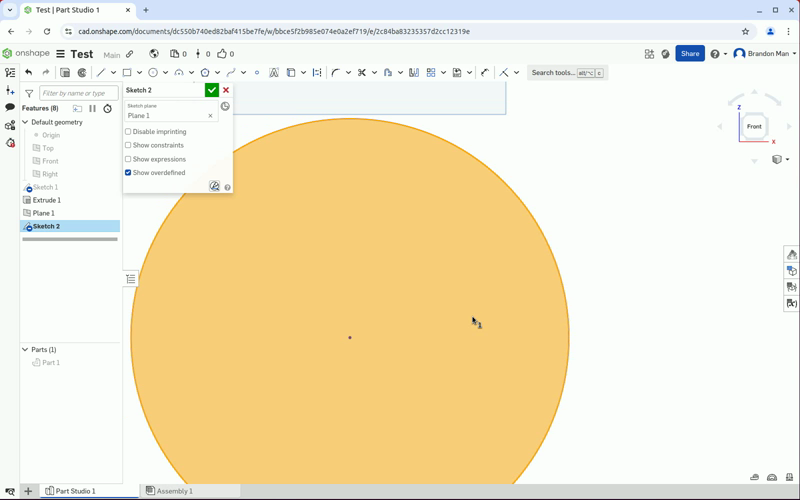
scroll(-6)
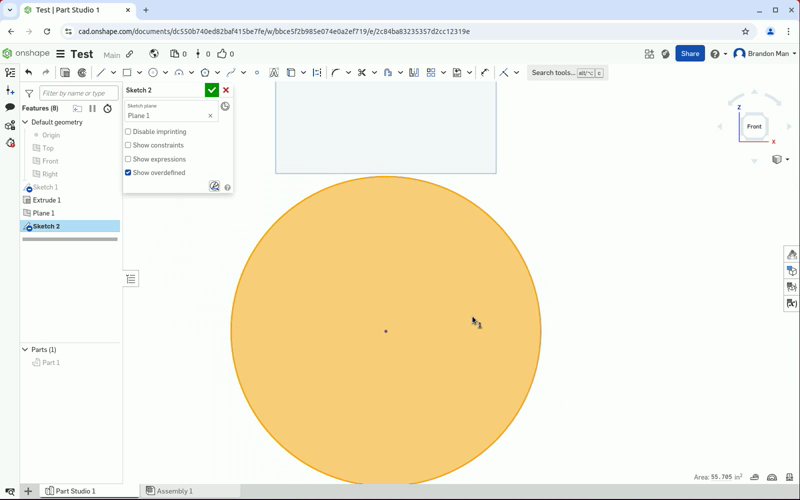
scroll(-6)
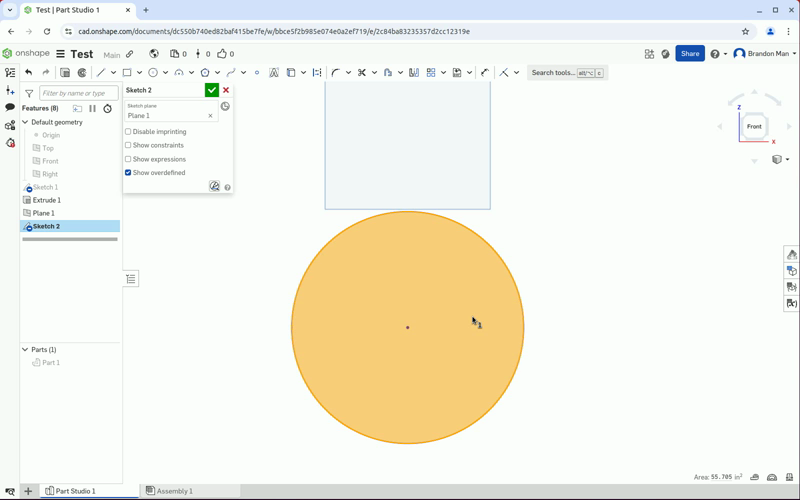
scroll(-6)
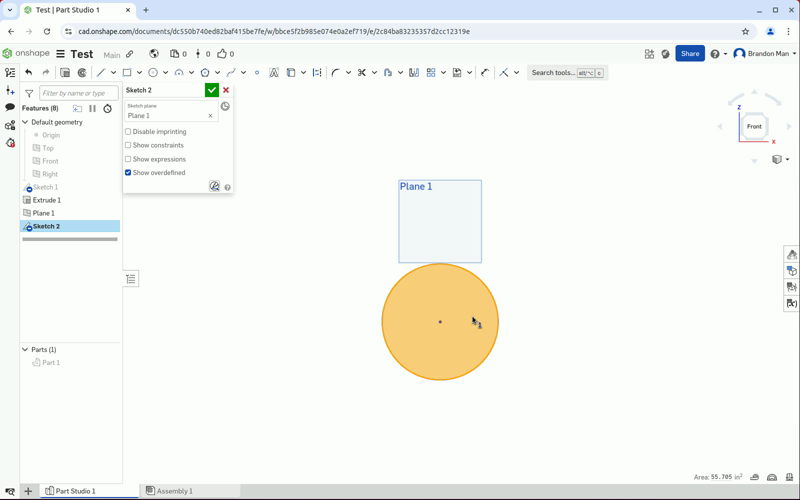
scroll(-6)
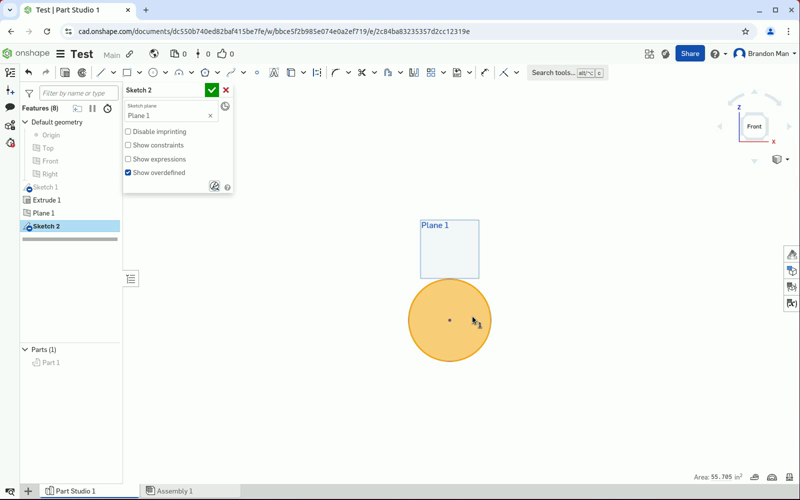
scroll(-6)
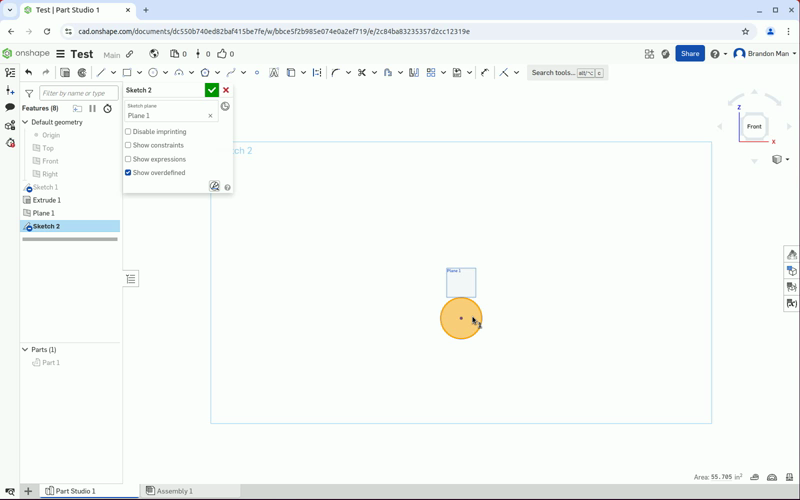
mouse_move(73, 352)
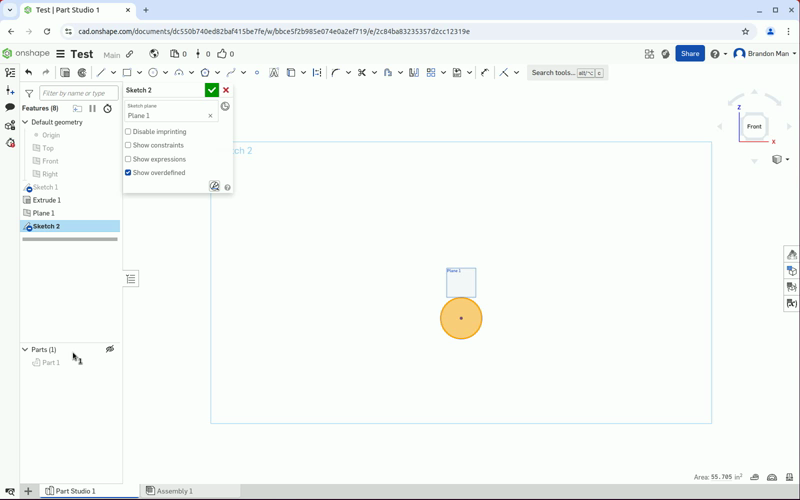
key(shift+y)
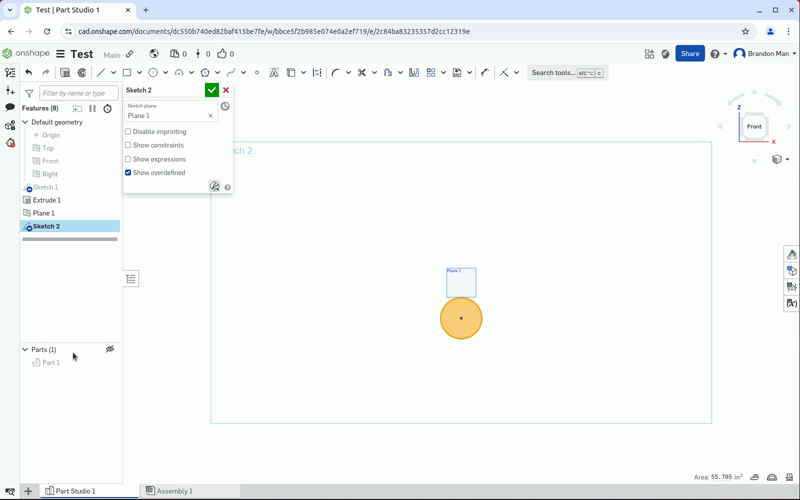
key(shift+e)
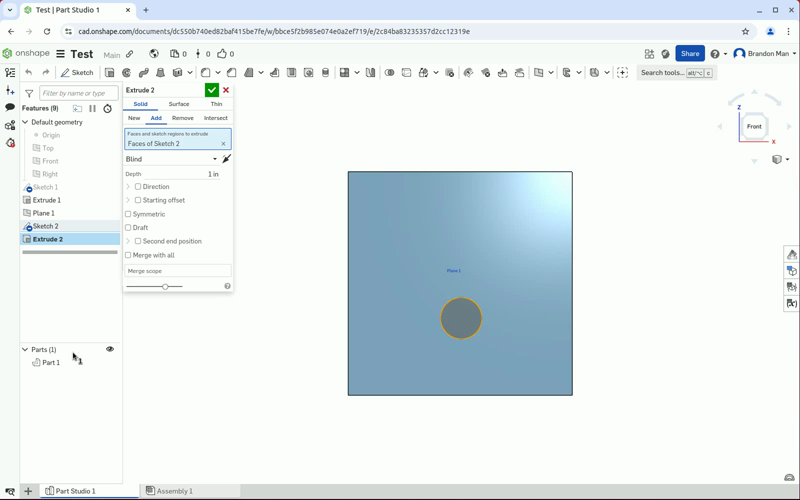
mouse_move(143, 106)
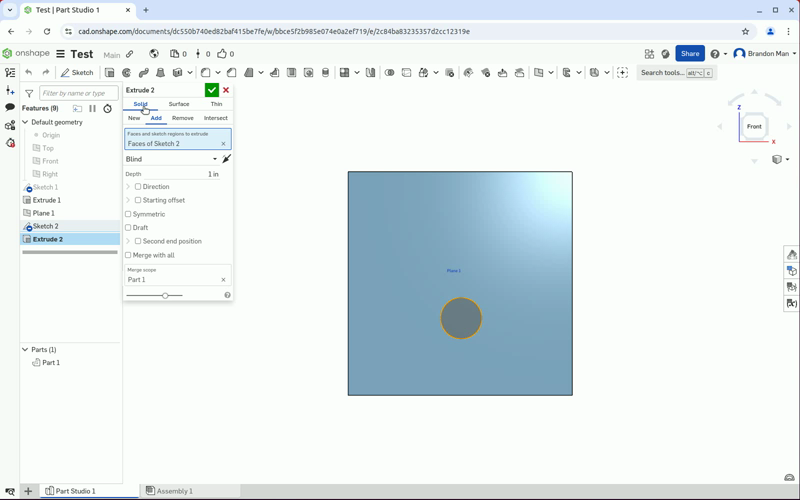
click(143, 106)
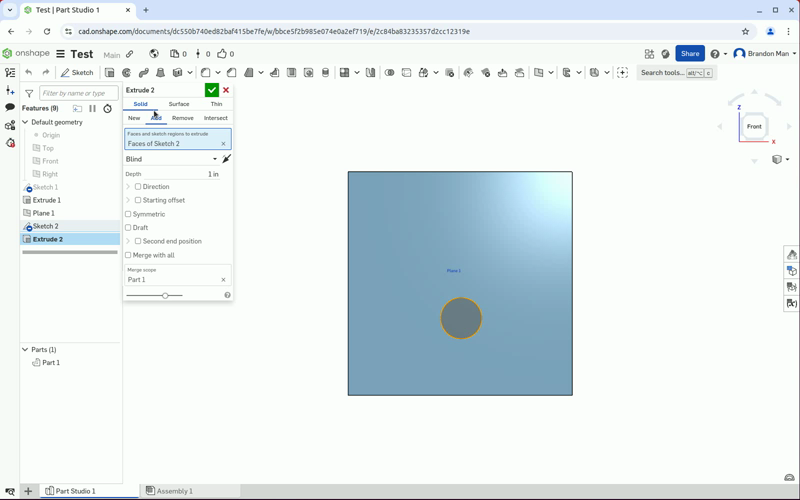
mouse_move(186, 120)
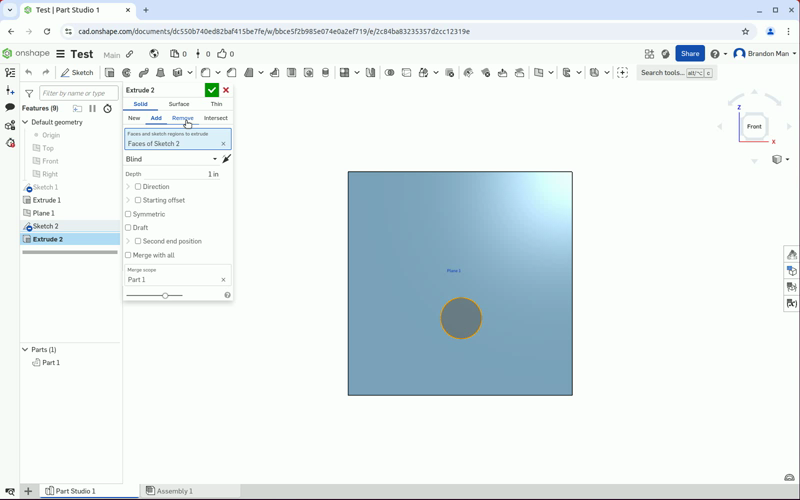
click(186, 120)
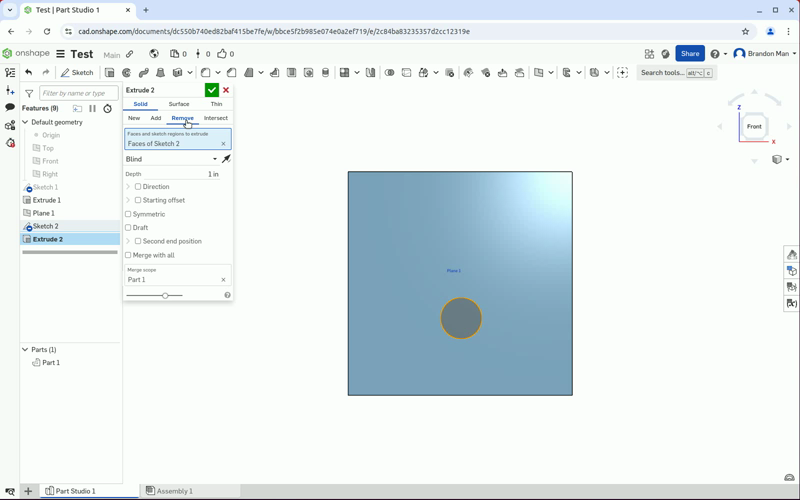
key(tab, 4)
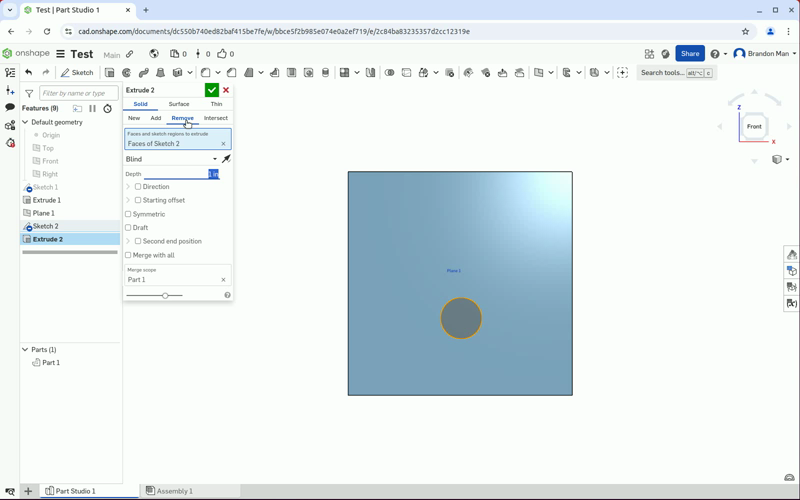
text(2.648)
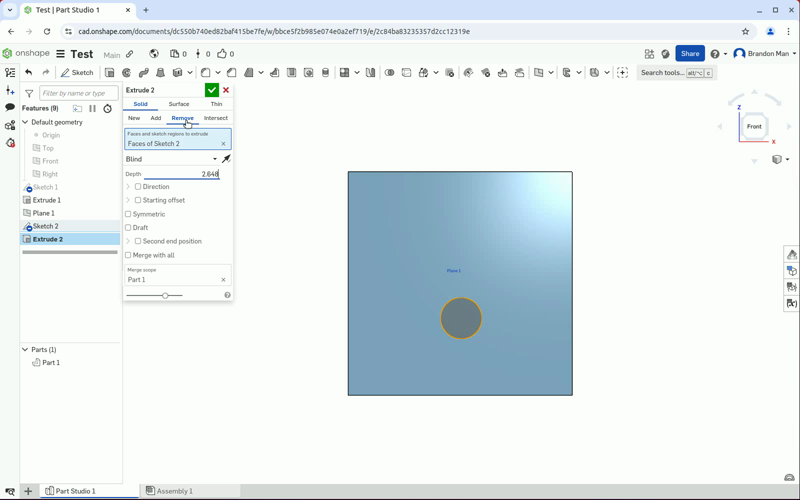
key(tab, 6)
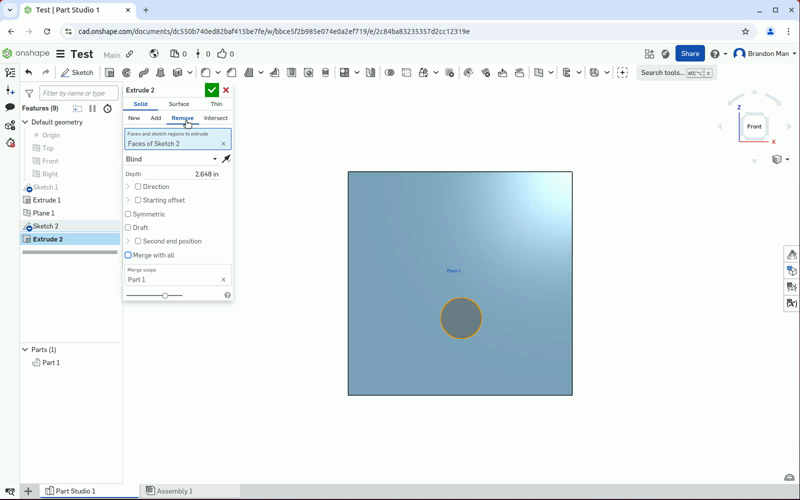
key(space)
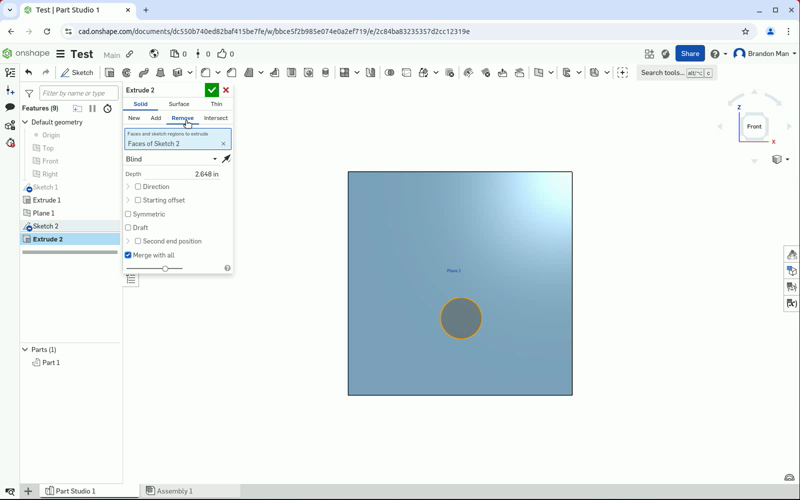
key(enter)
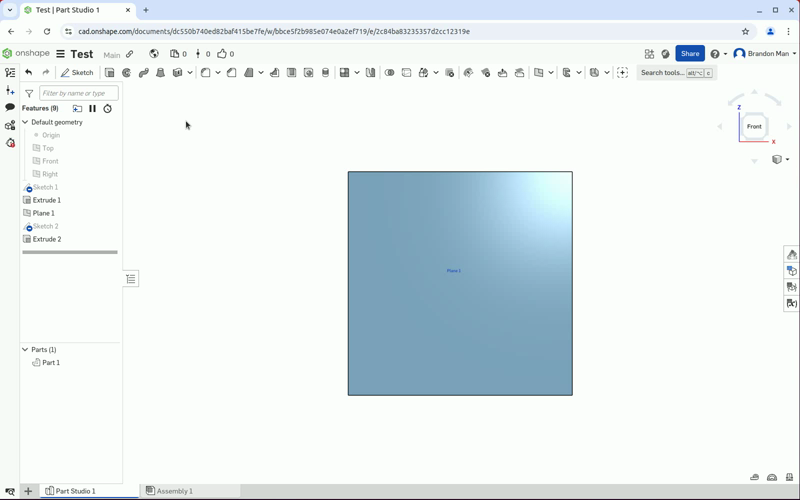
key(shift+h)
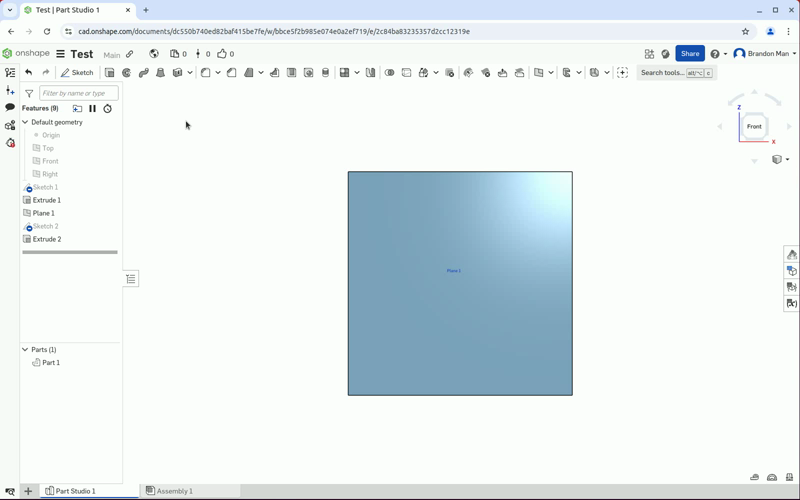
key(shift+h)
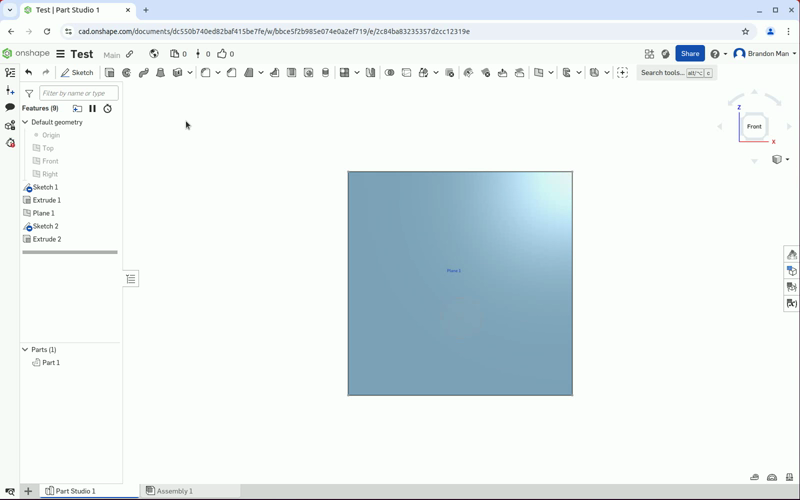
key(shift+7)
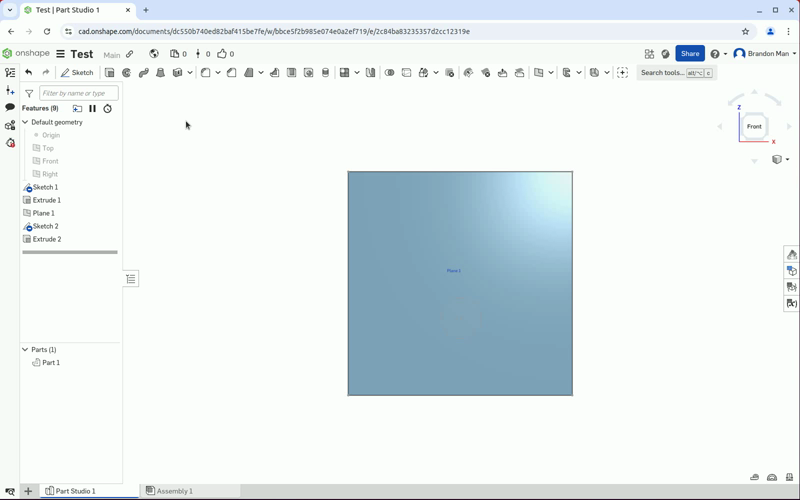
key(left, 2)
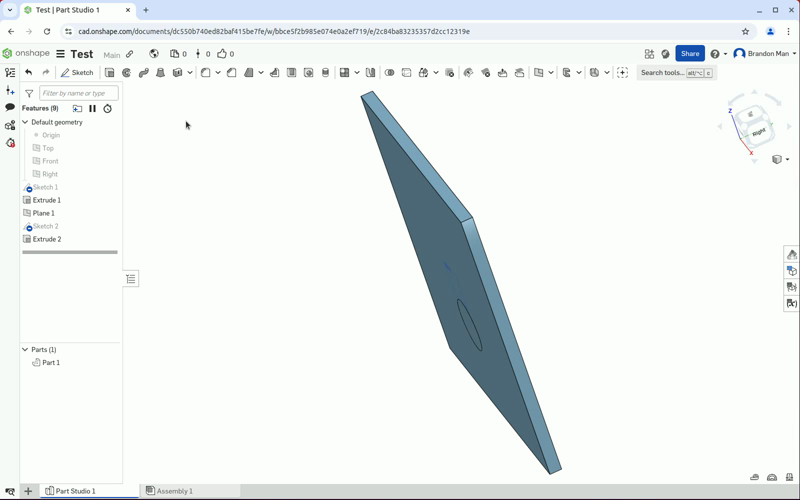
key(down, 2)
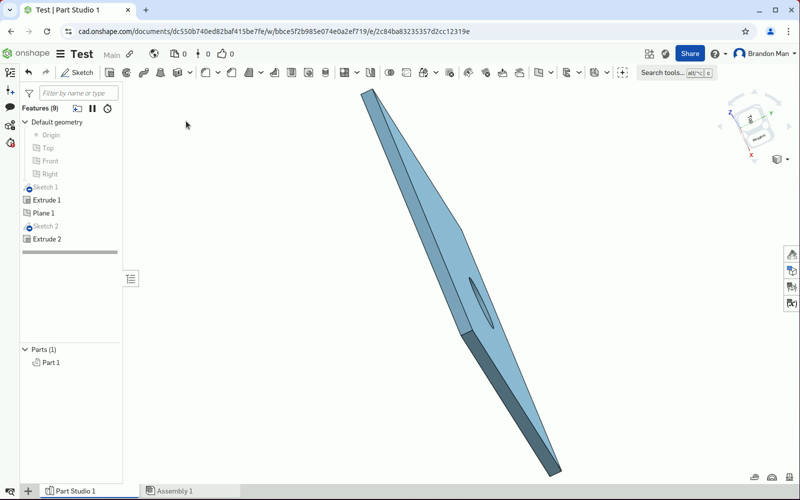
key(up, 2)
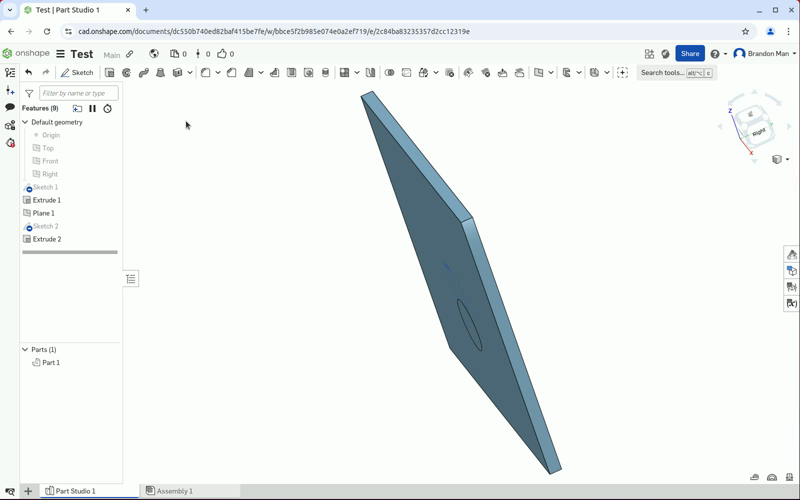
key(right, 2)
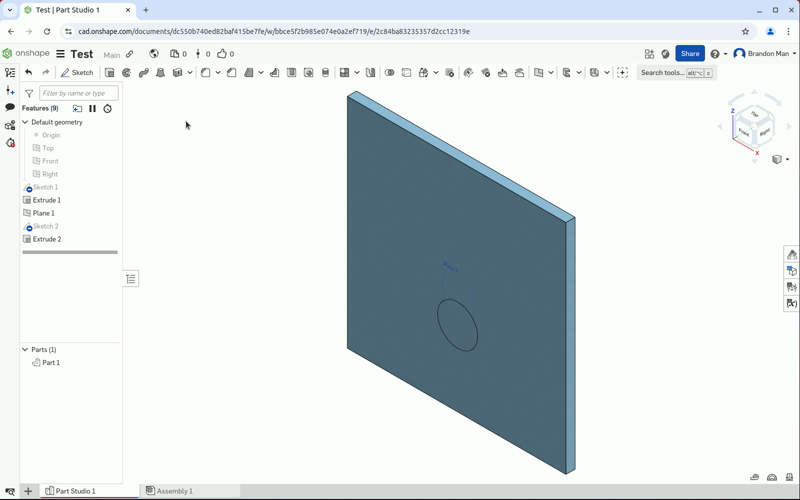
mouse_move(73, 189)
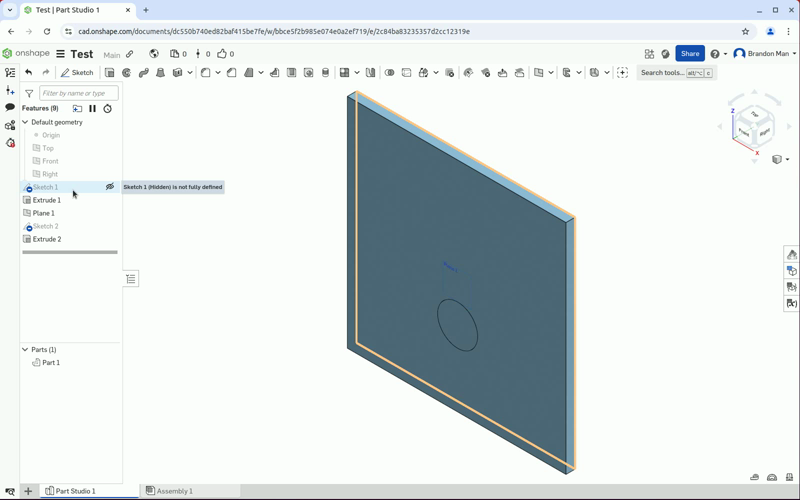
click(73, 189)